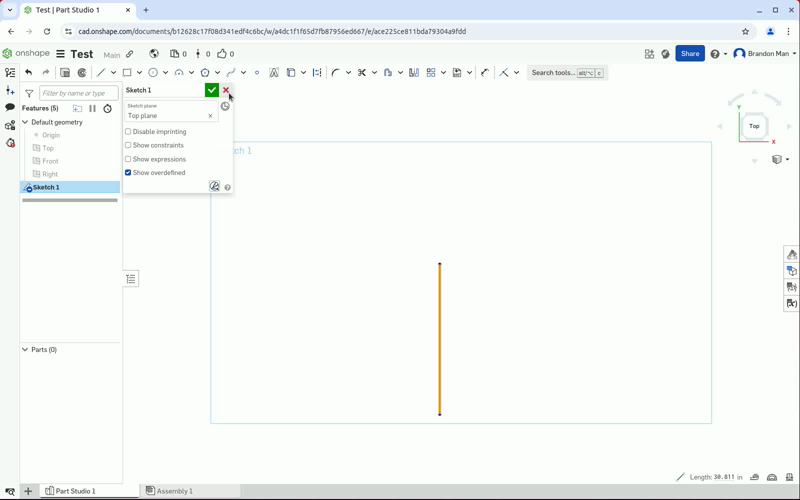
key(shift+h)
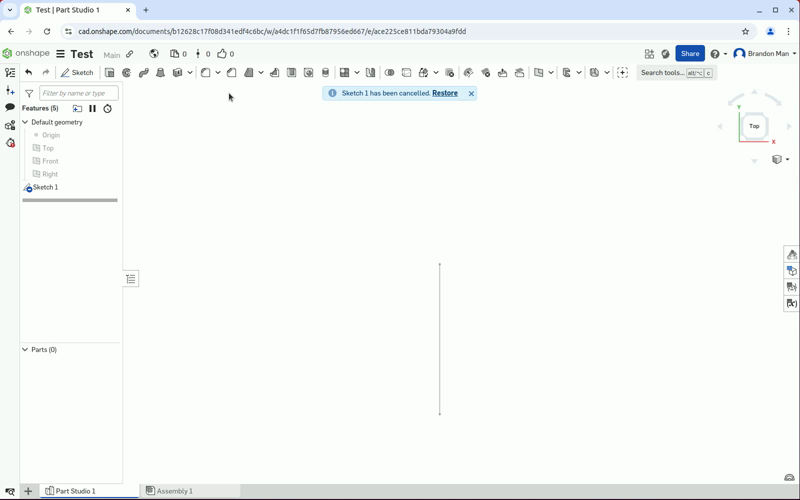
mouse_move(73, 352)
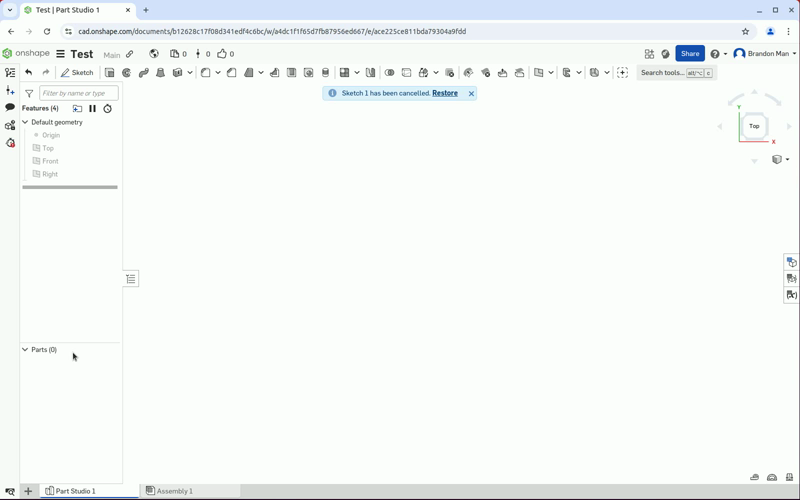
key(y)
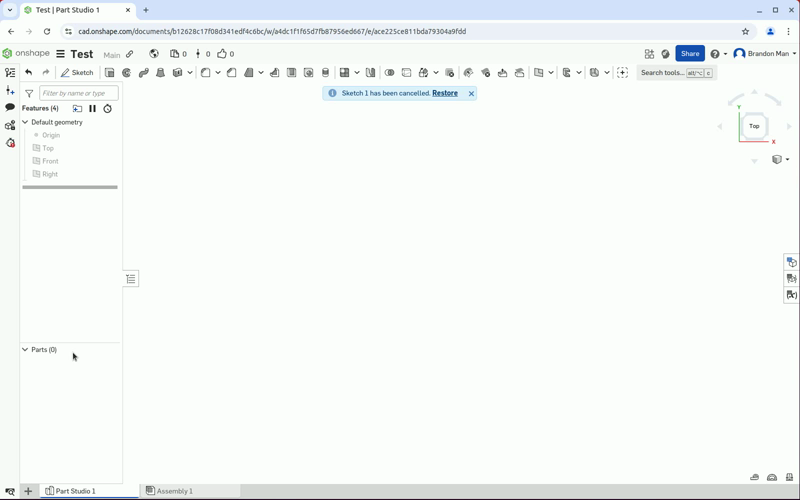
key(shift+p)
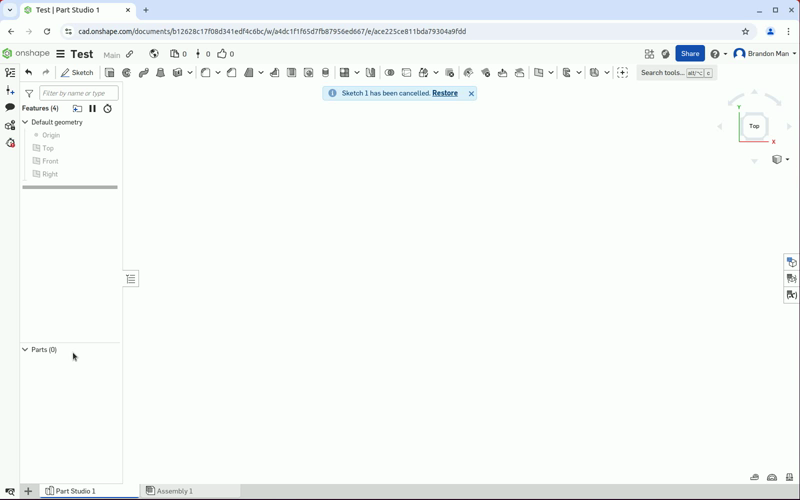
key(space)
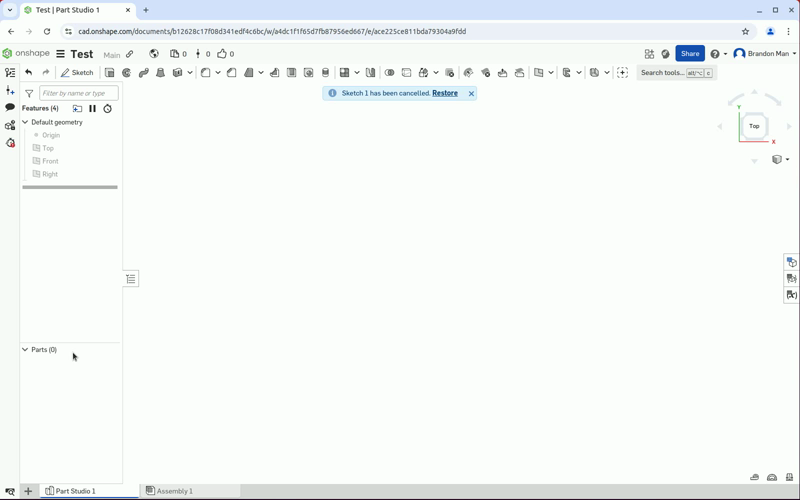
key_down(shift)
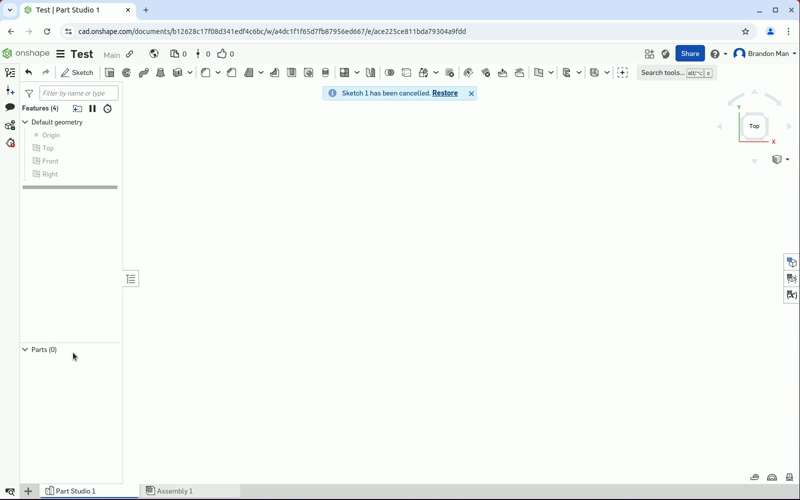
key(up)
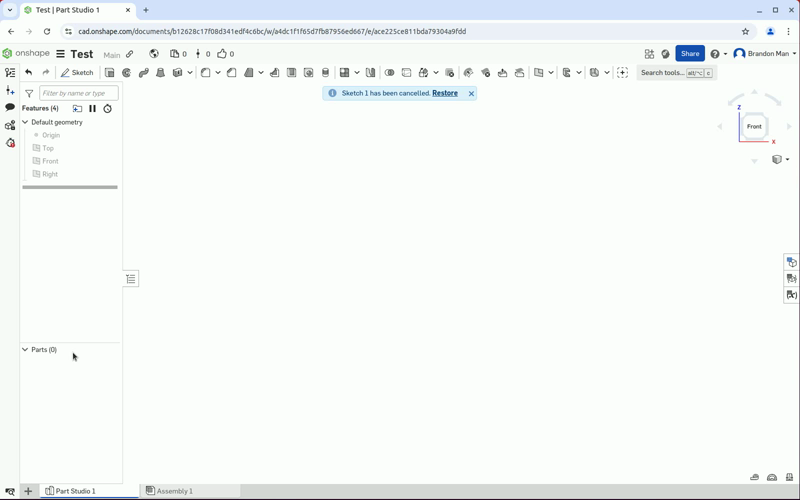
key_up(shift)
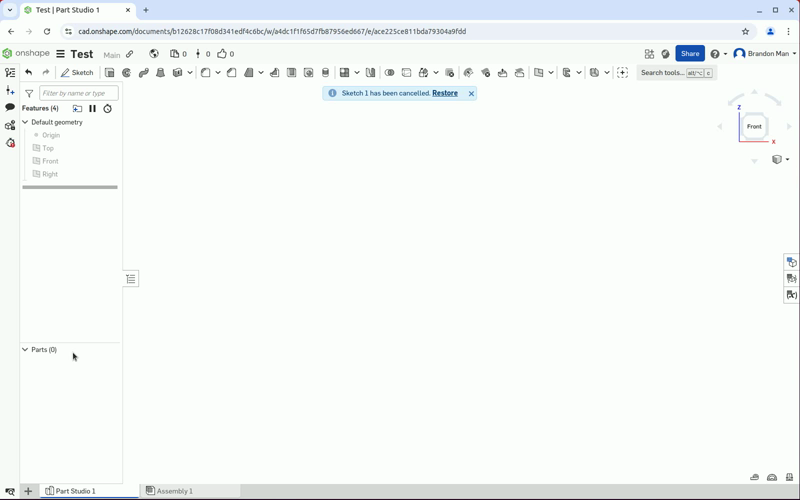
mouse_move(73, 352)
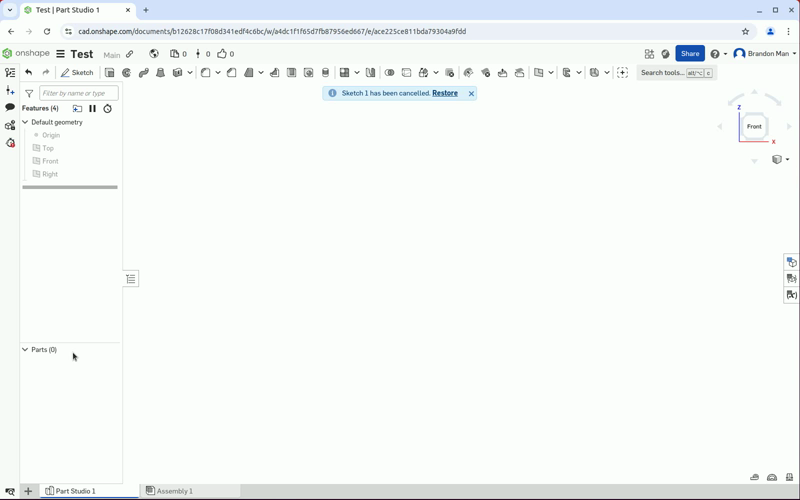
key(shift+y)
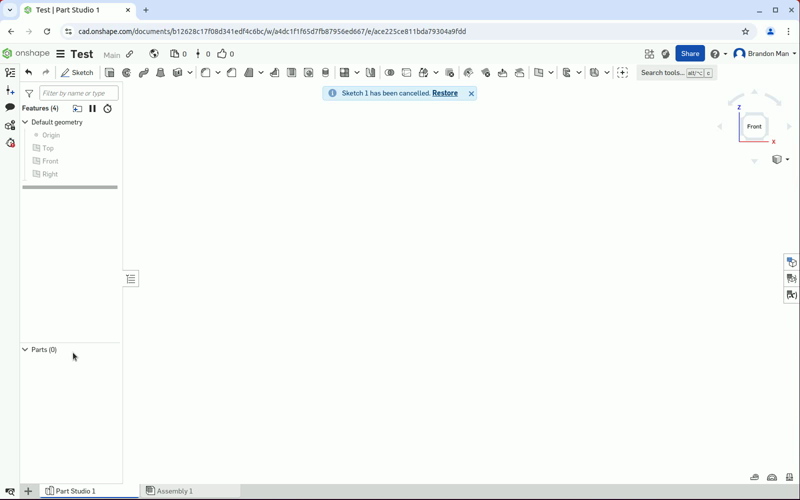
key(shift+s)
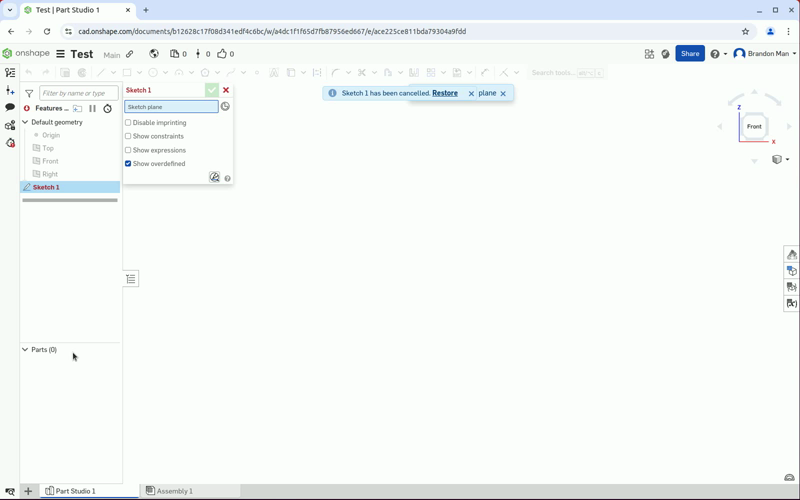
mouse_move(73, 163)
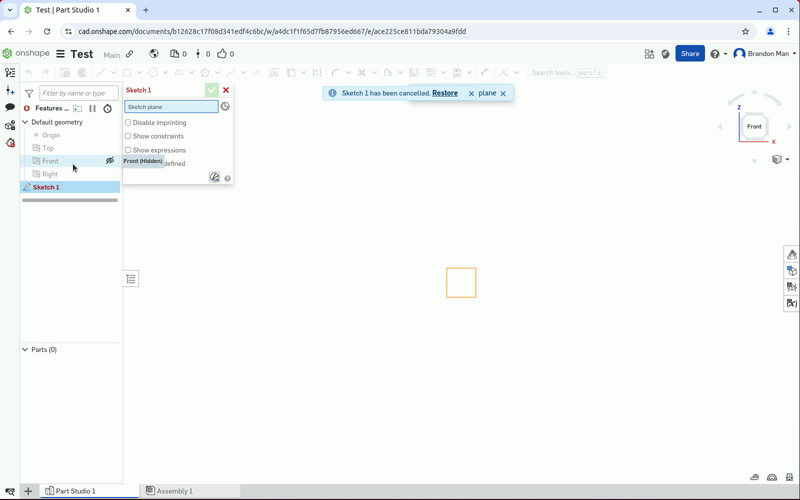
click(73, 163)
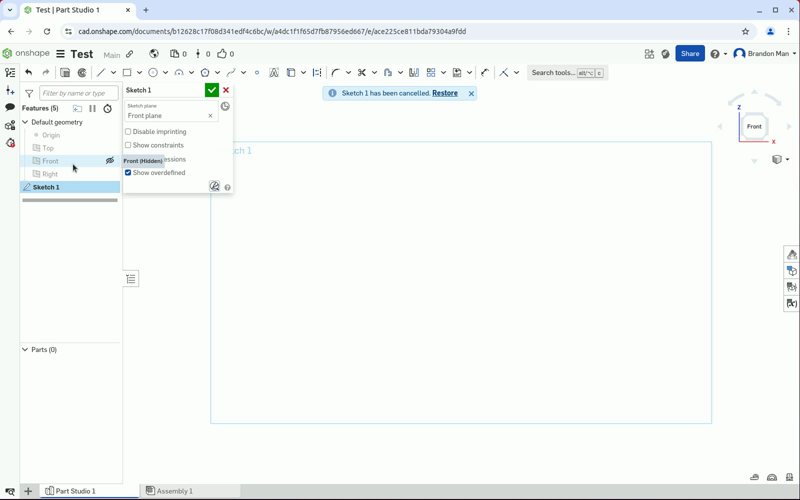
mouse_move(73, 352)
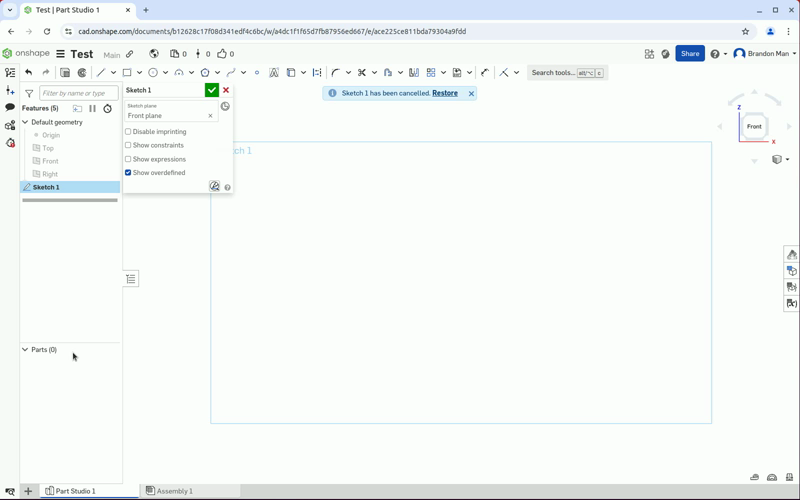
key(y)
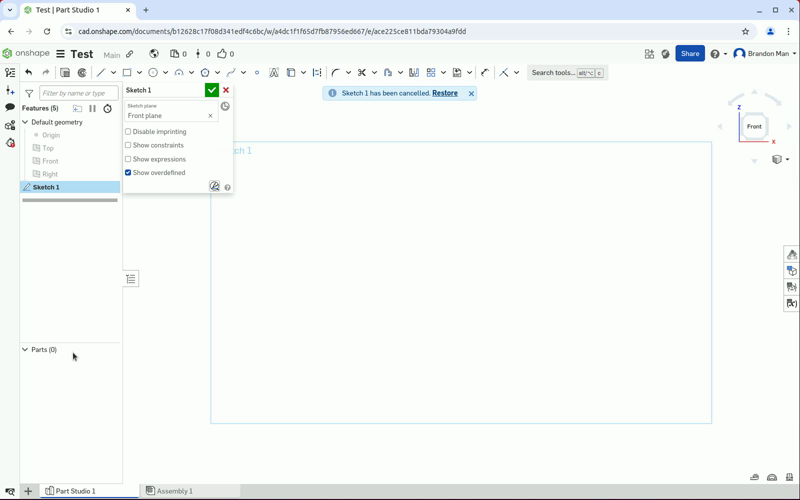
key(l)
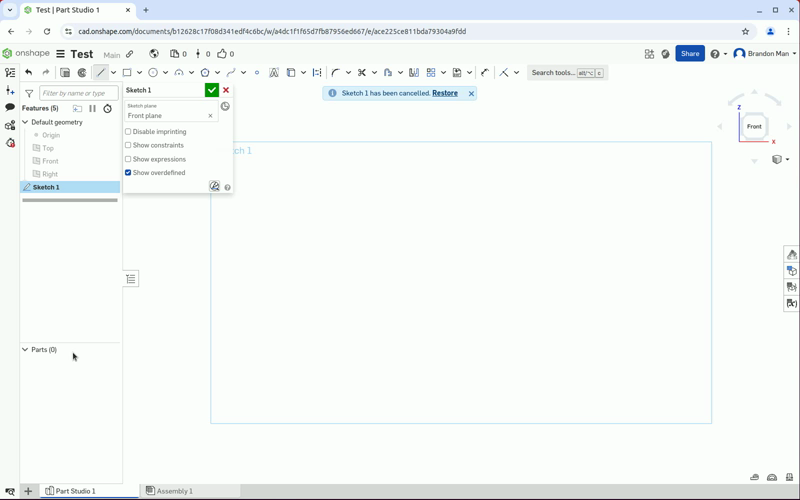
key_down(shift)
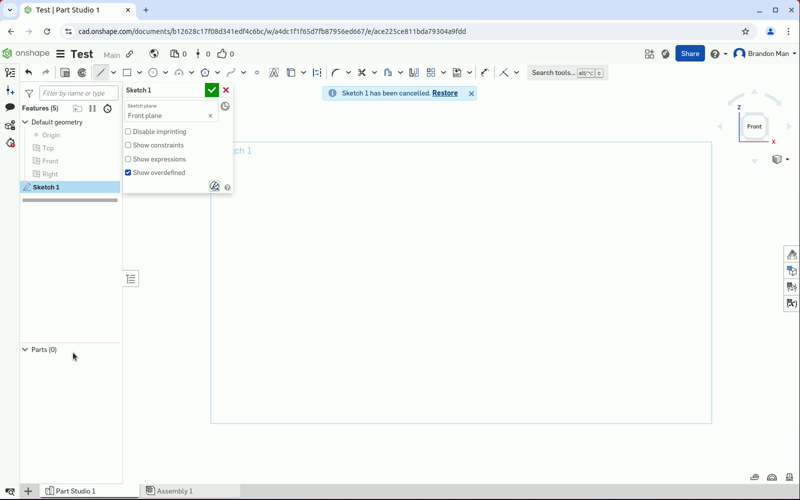
mouse_move(348, 282)
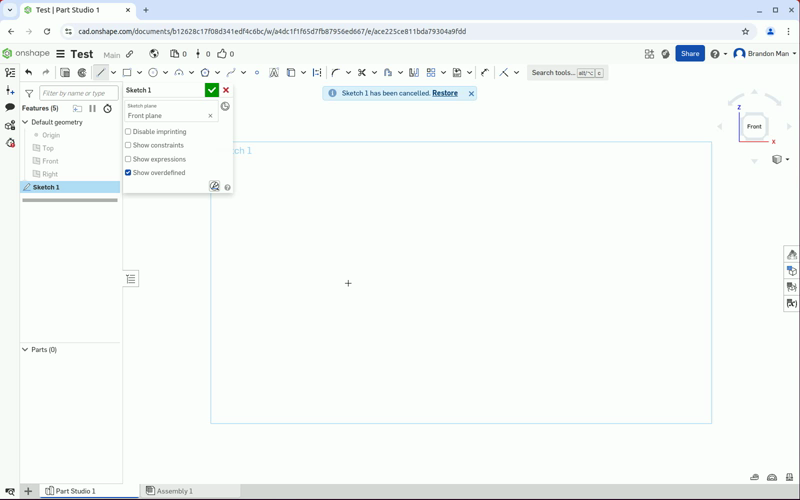
click(348, 282)
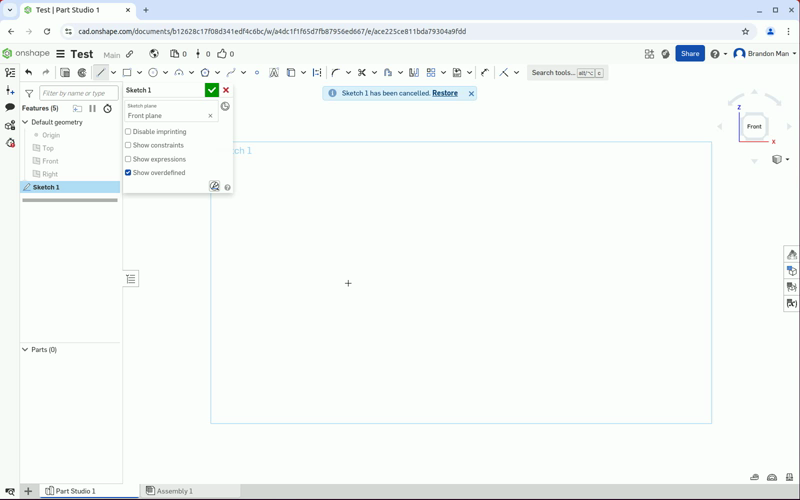
key_up(shift)
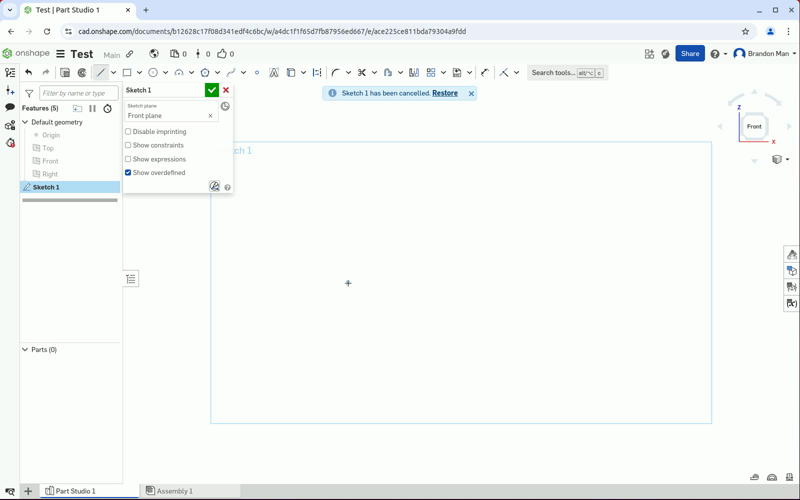
key_down(shift)
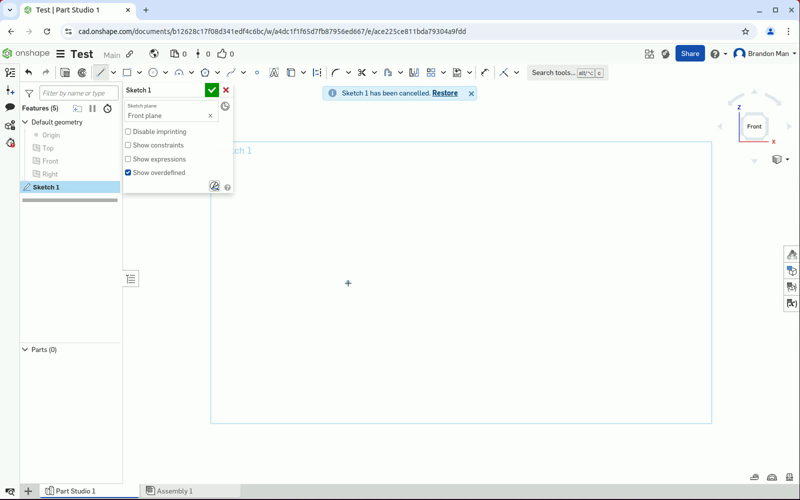
mouse_move(460, 282)
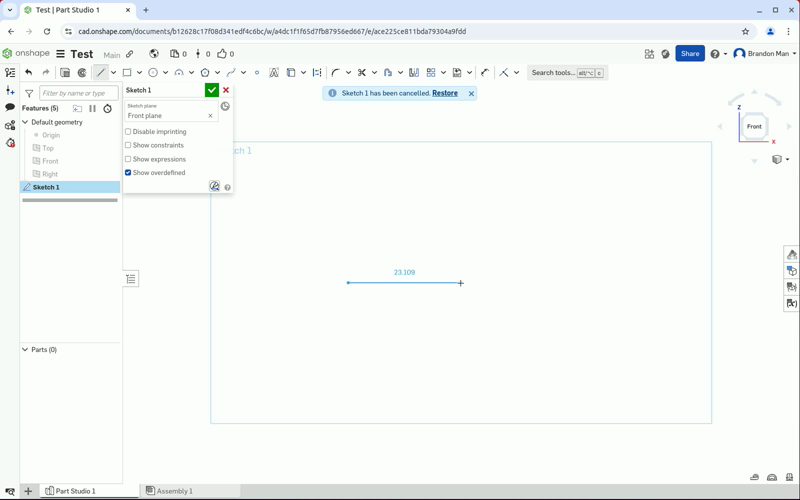
click(460, 282)
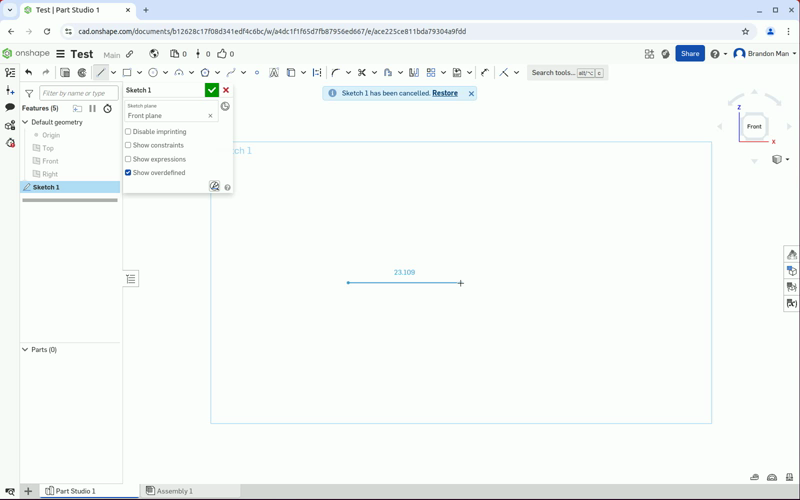
key_up(shift)
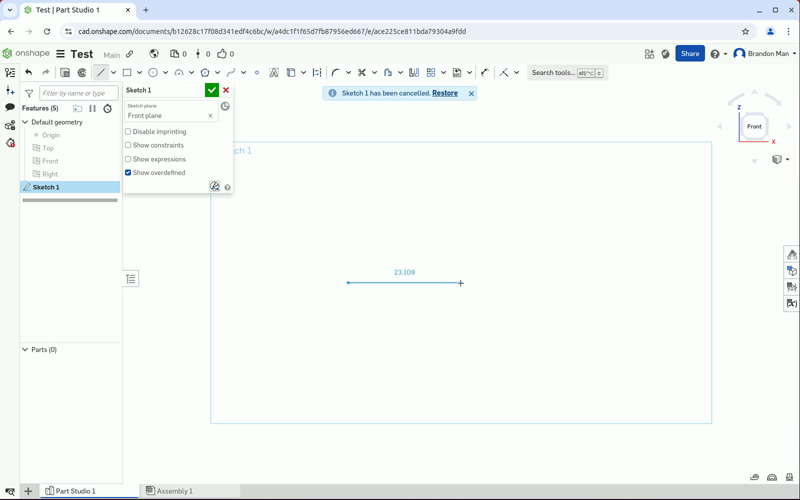
key_down(shift)
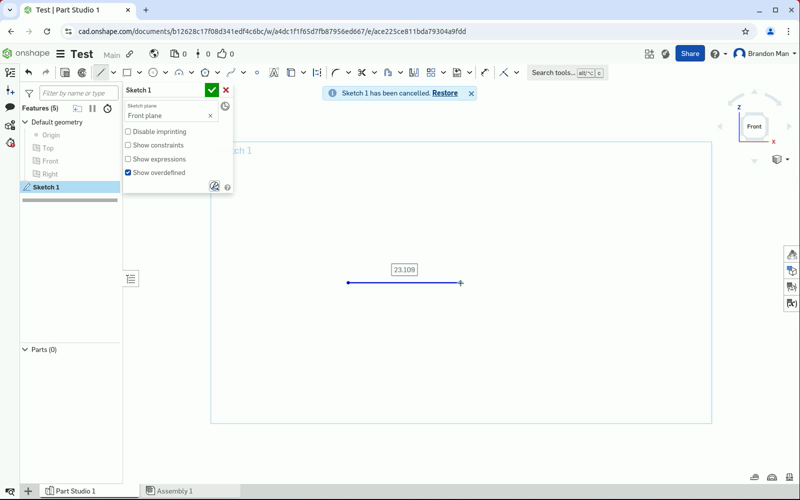
mouse_move(460, 170)
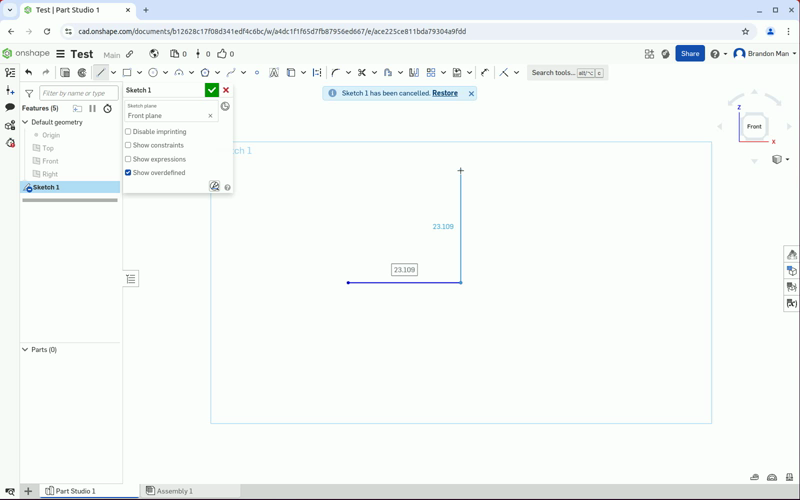
click(460, 170)
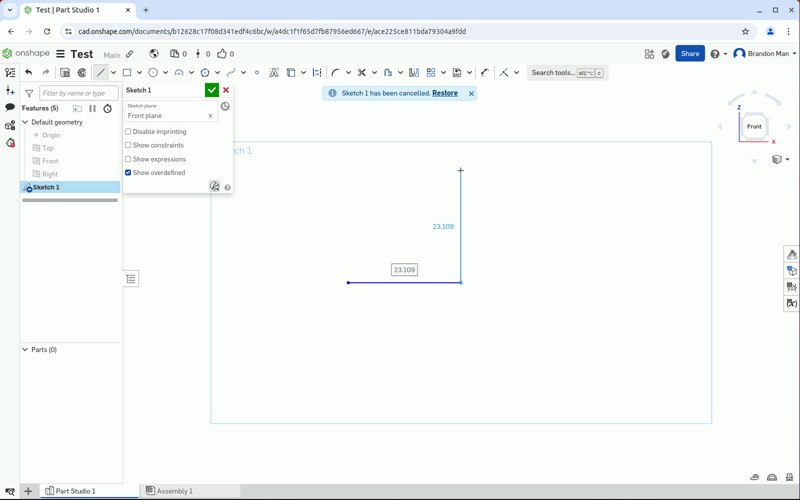
key_up(shift)
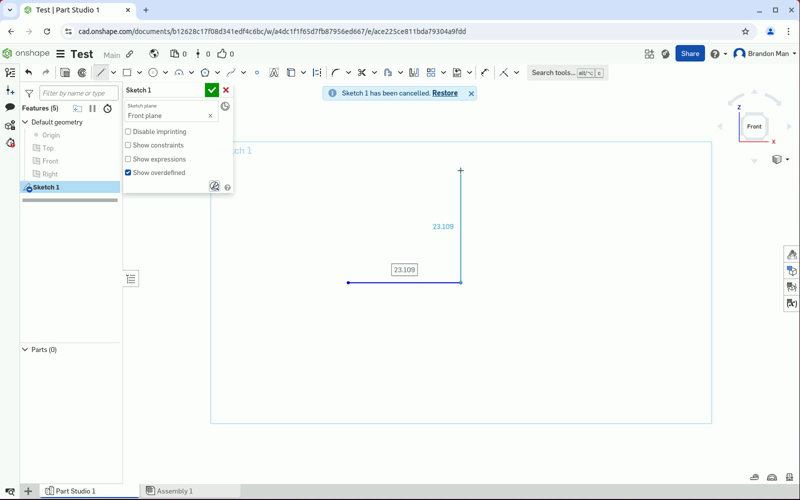
key_down(shift)
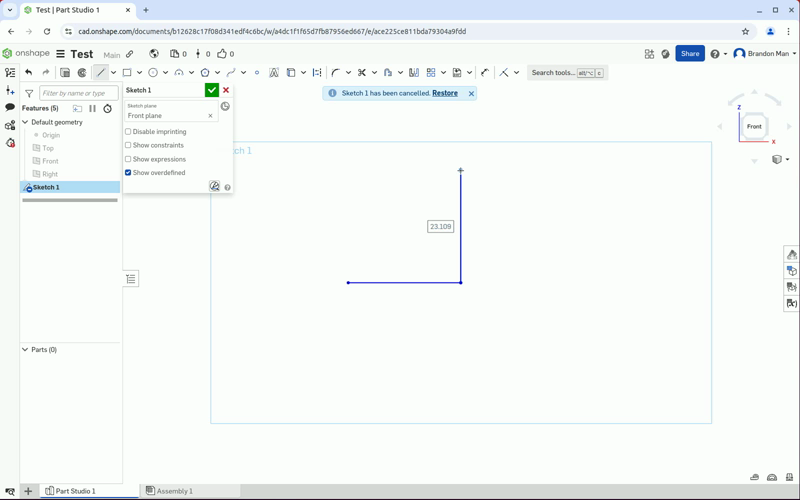
mouse_move(348, 170)
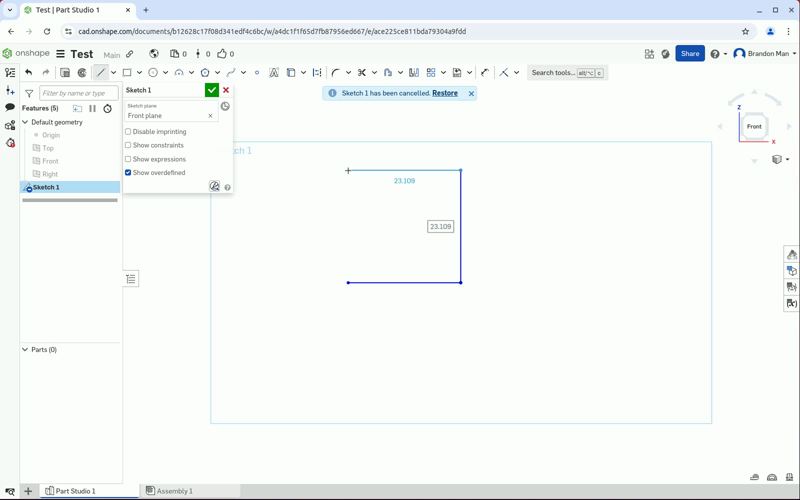
click(348, 170)
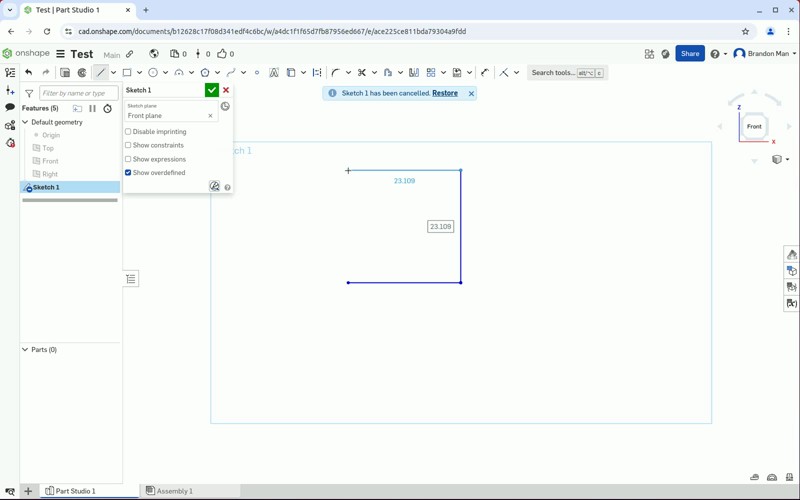
key_up(shift)
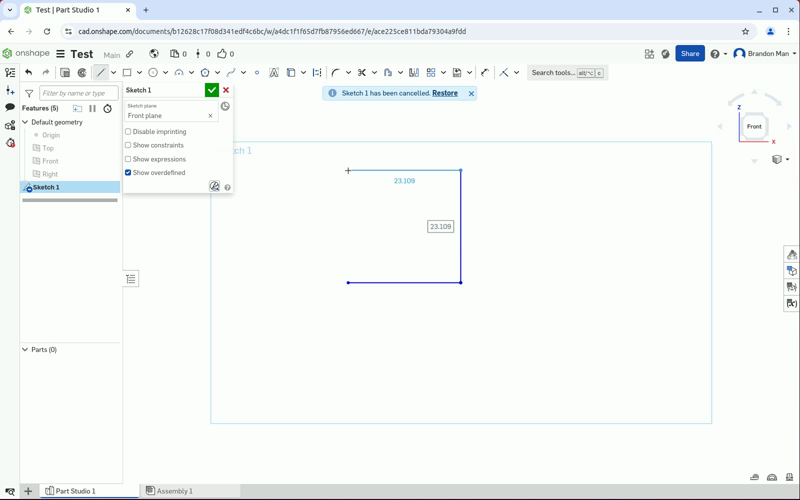
key_down(shift)
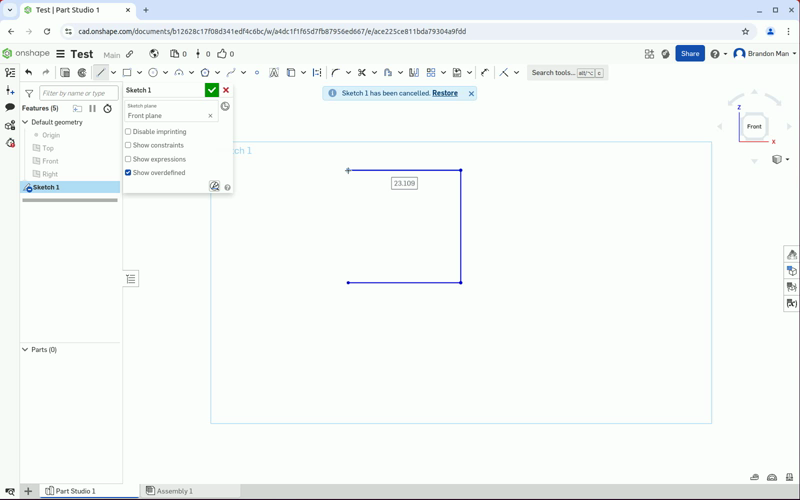
mouse_move(348, 282)
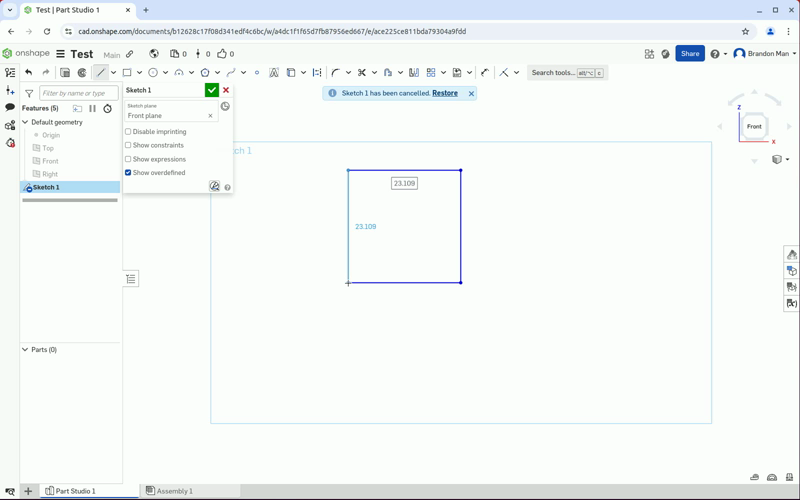
key_up(shift)
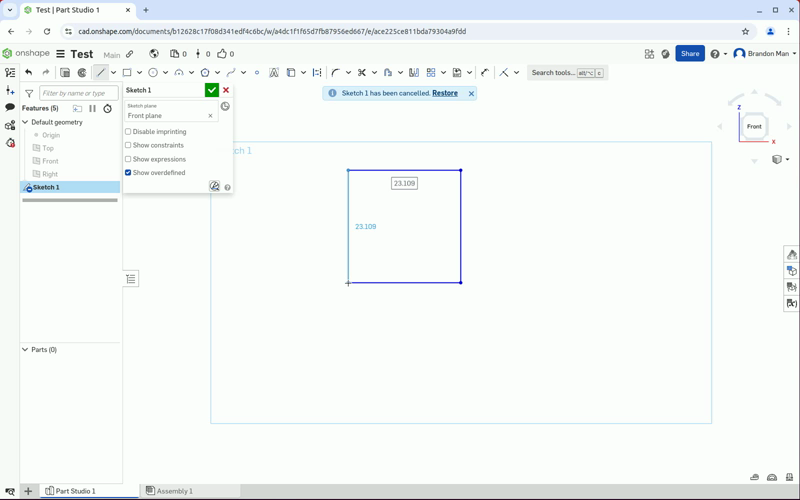
click(348, 282)
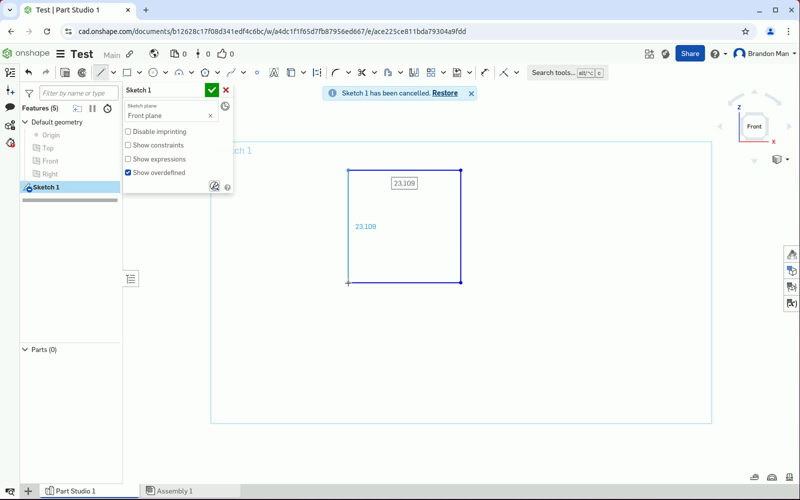
key(esc)
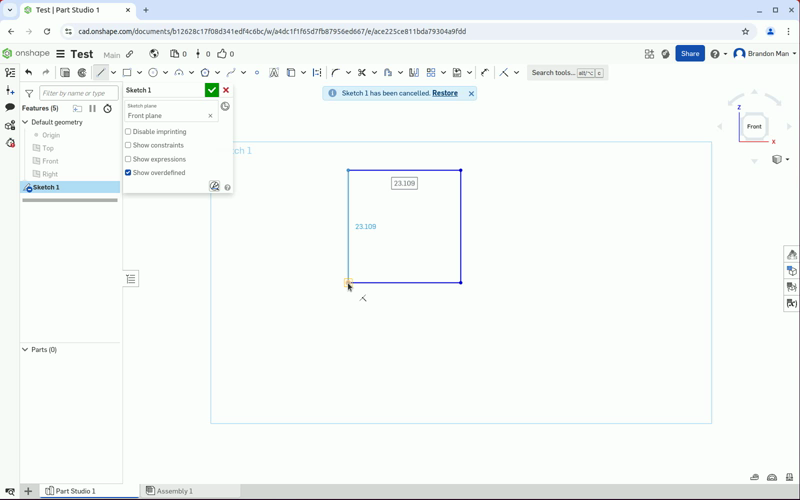
mouse_move(426, 248)
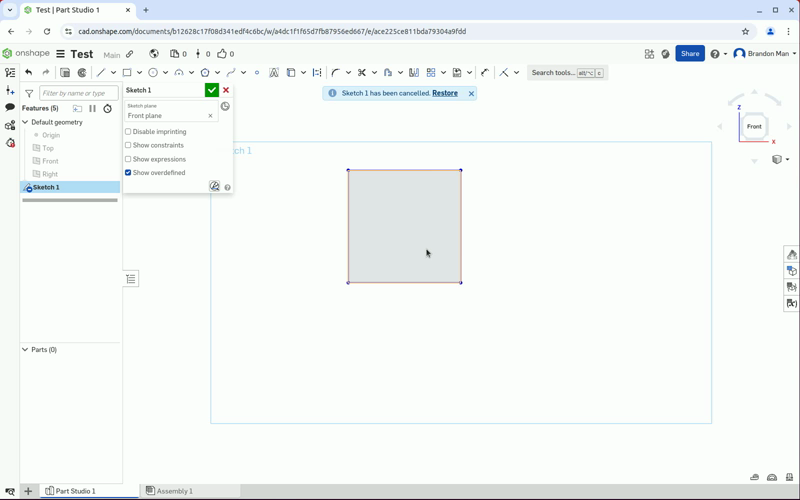
click(426, 248)
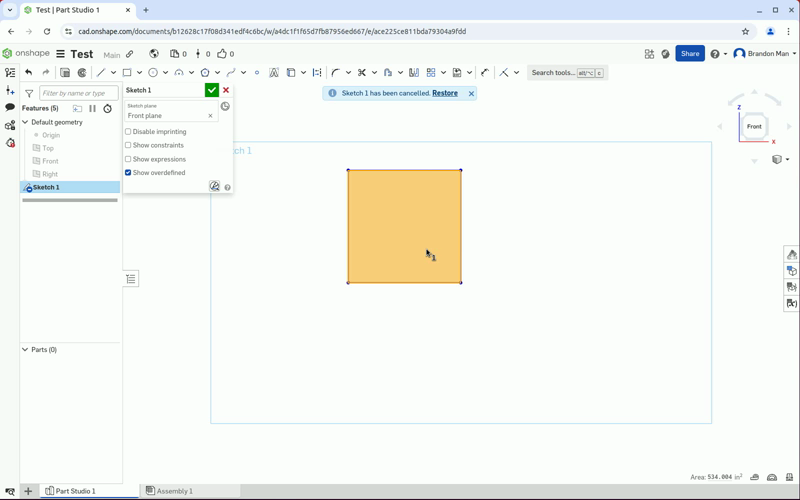
mouse_move(73, 352)
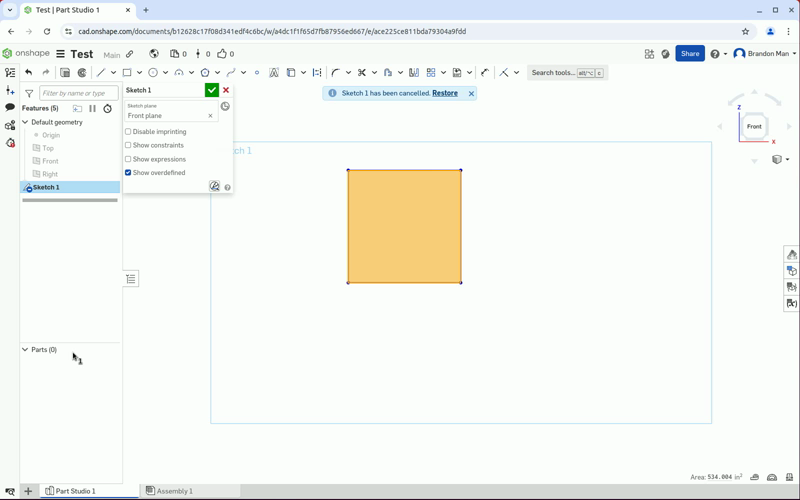
key(shift+y)
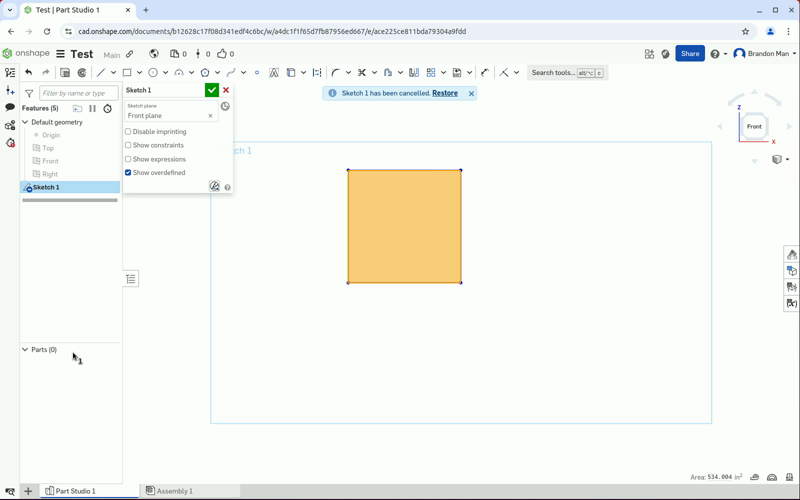
key(shift+e)
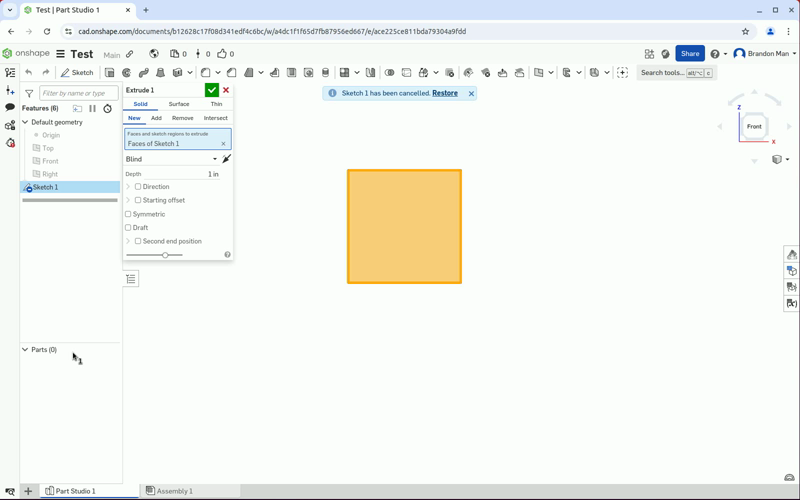
mouse_move(143, 106)
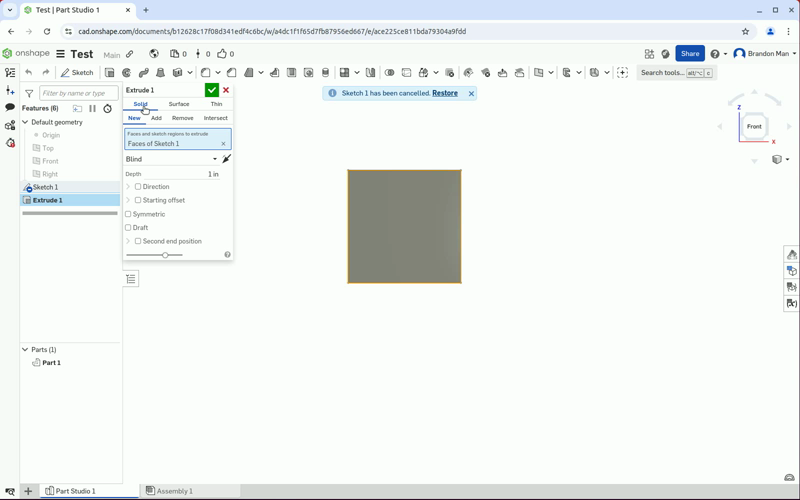
click(143, 106)
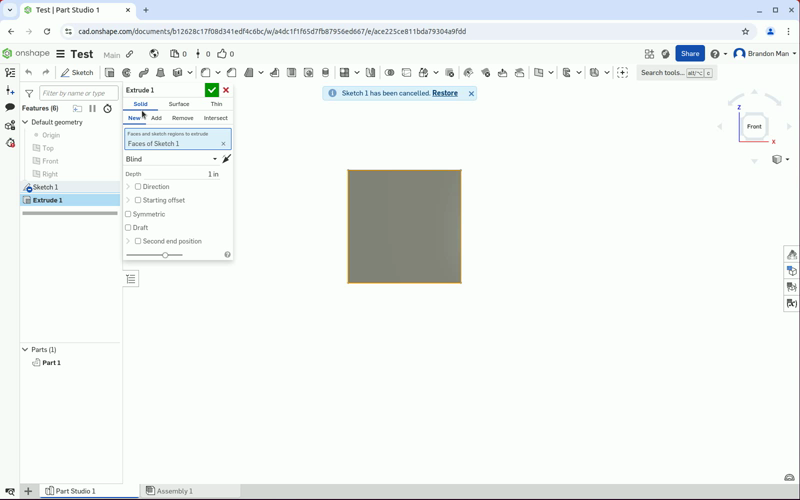
mouse_move(137, 120)
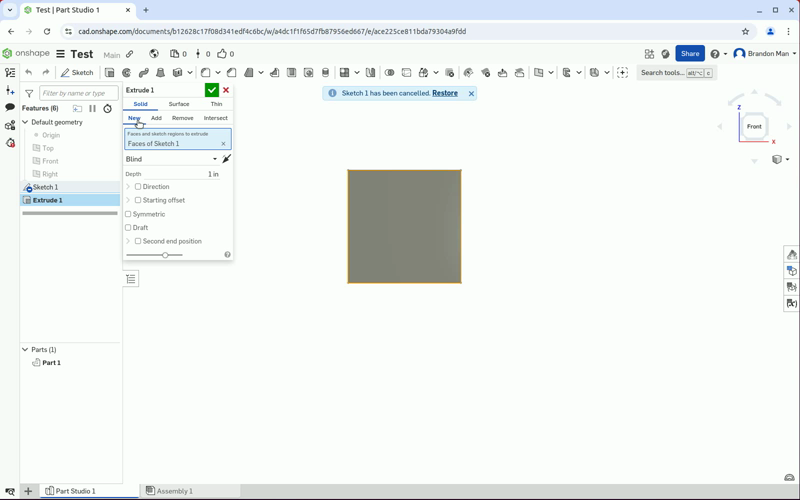
click(137, 120)
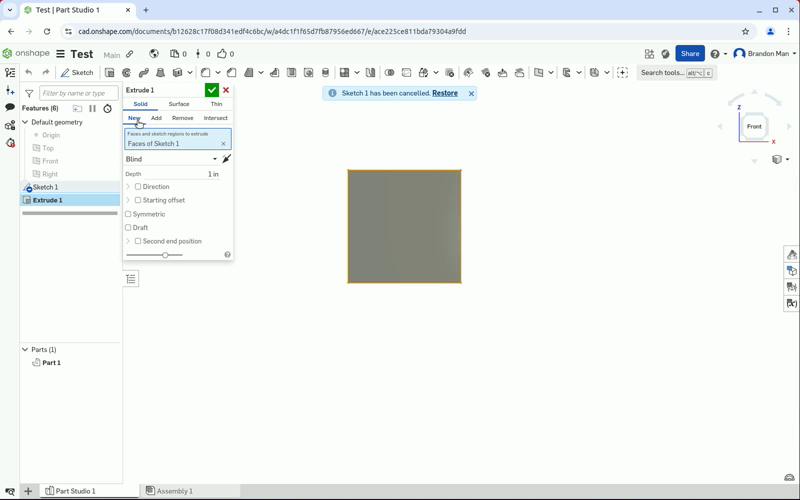
key(tab, 4)
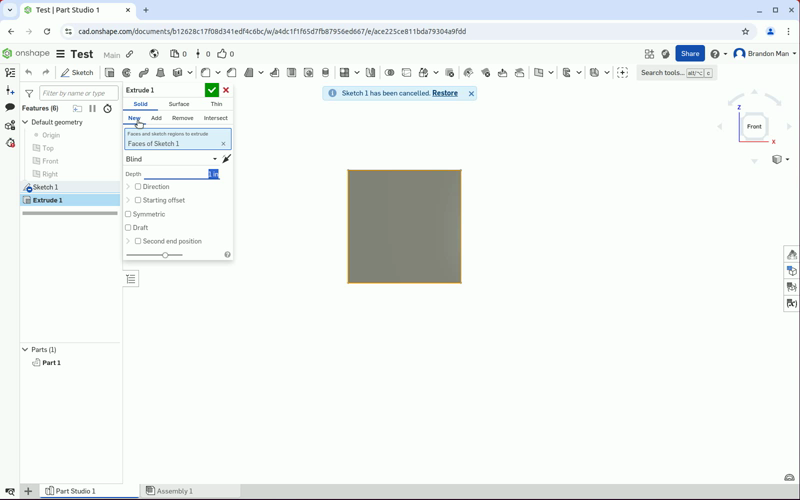
text(11.554)
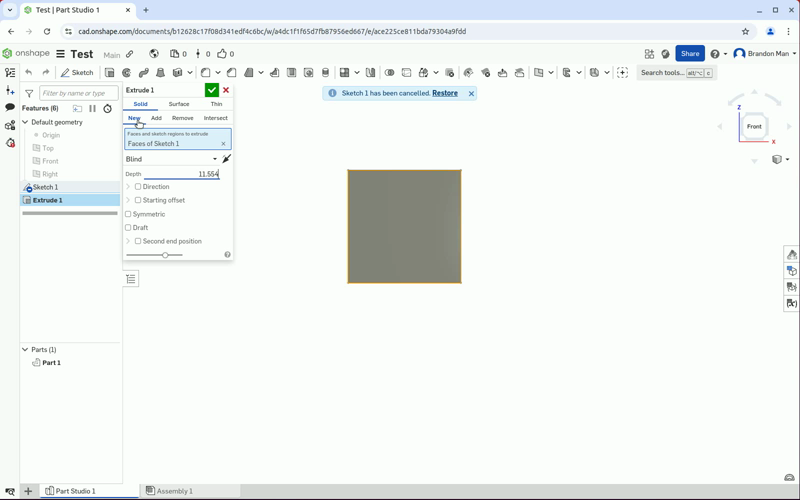
key(enter)
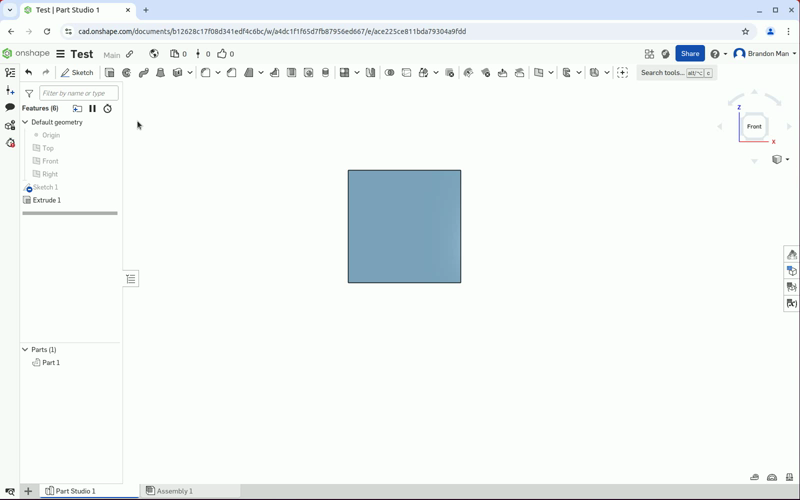
key(shift+h)
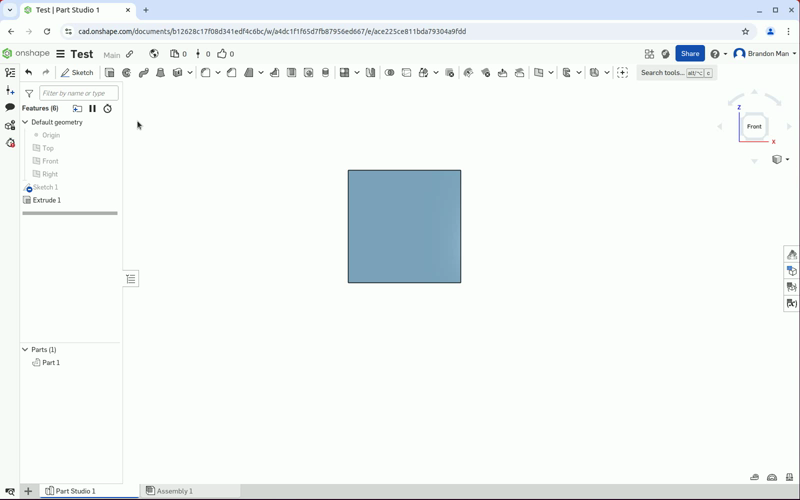
key(shift+h)
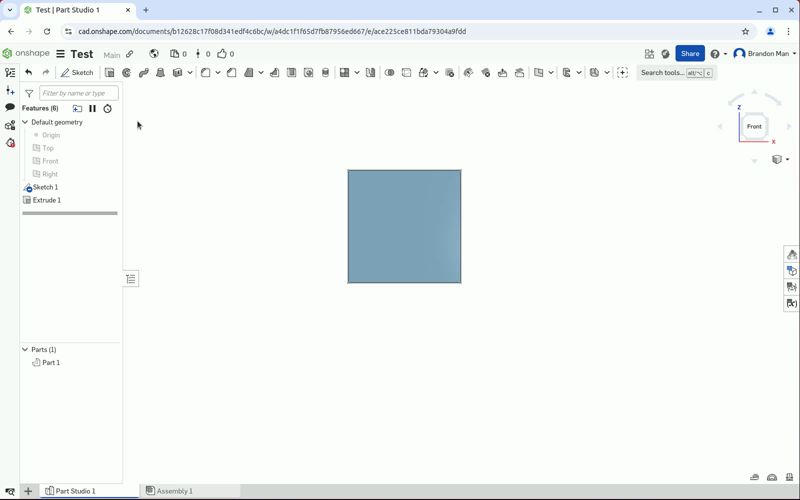
mouse_move(73, 189)
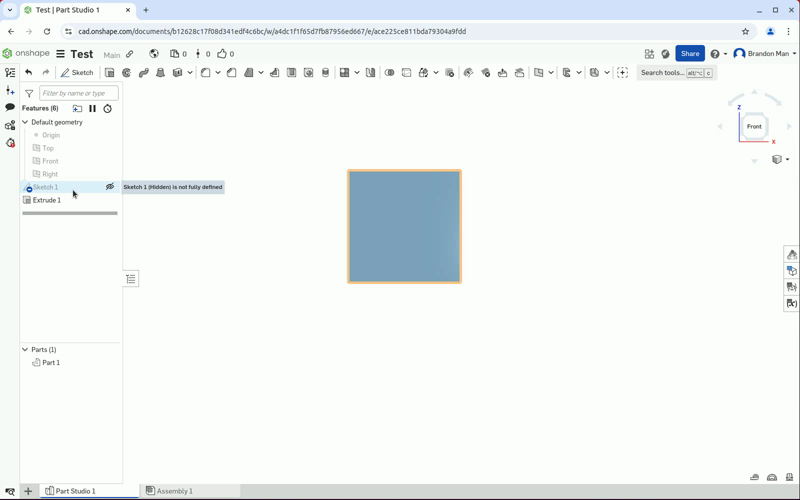
click(73, 189)
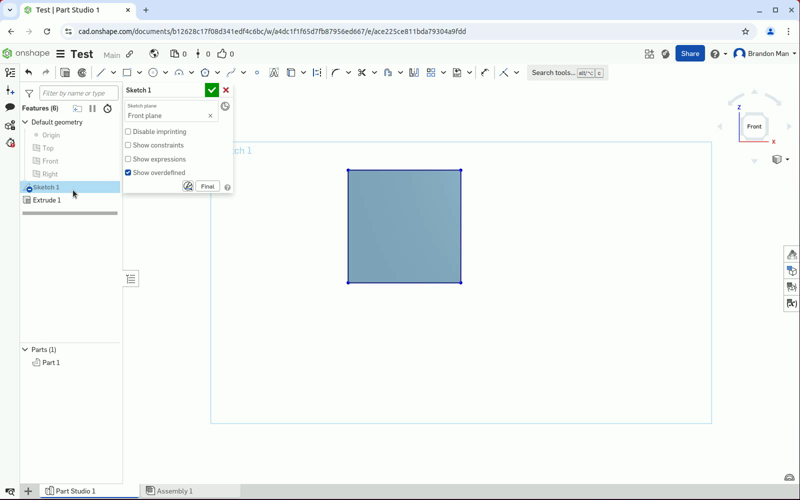
mouse_move(229, 92)
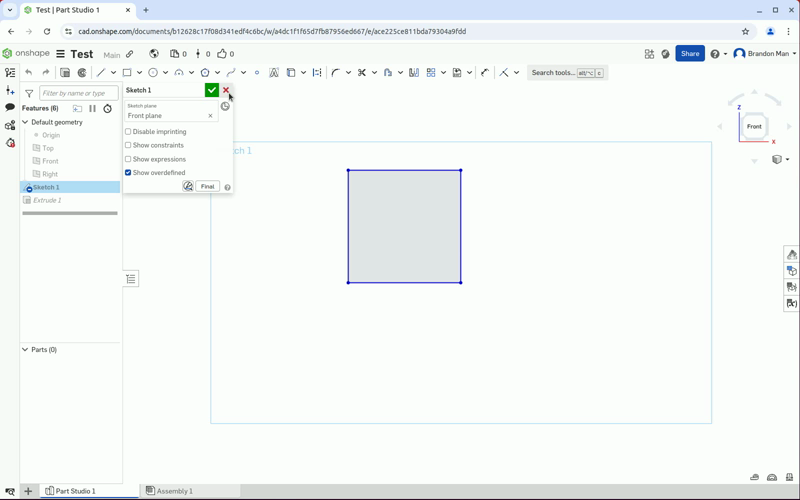
click(229, 92)
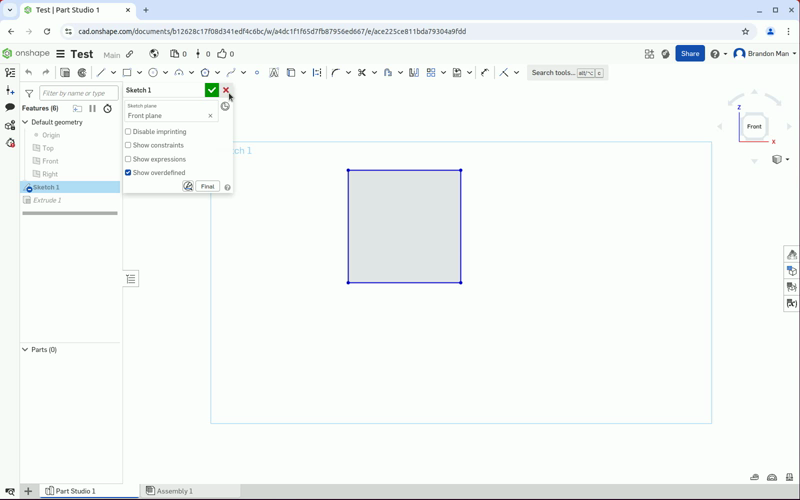
key(shift+s)
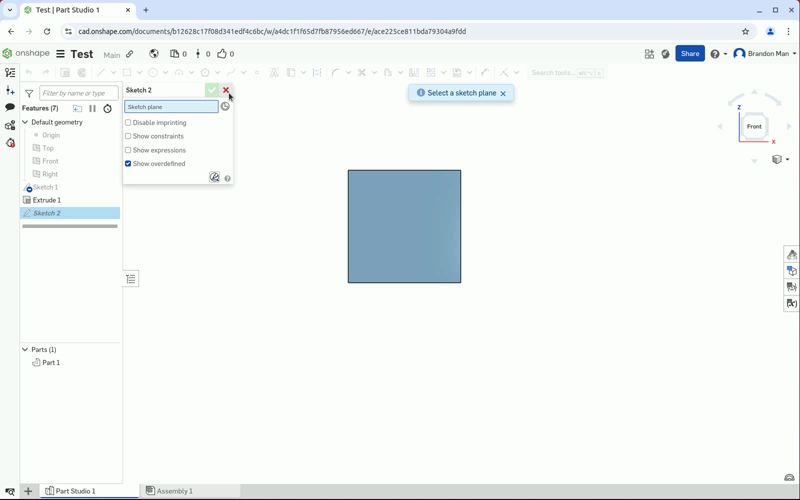
mouse_move(73, 163)
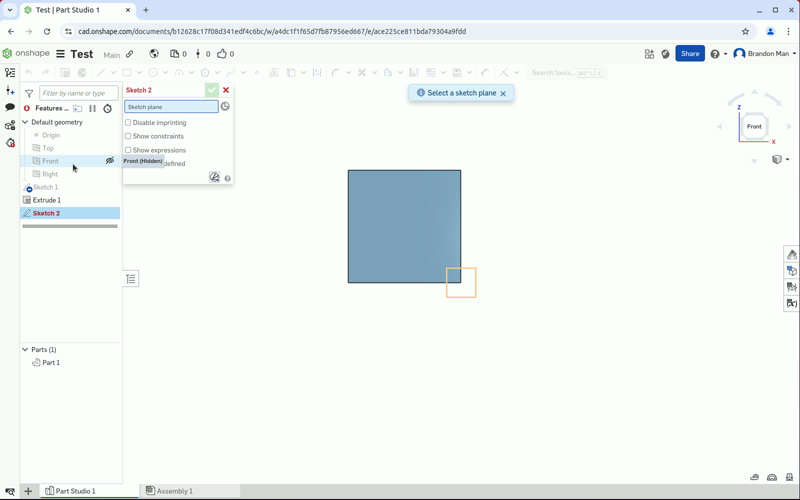
click(73, 163)
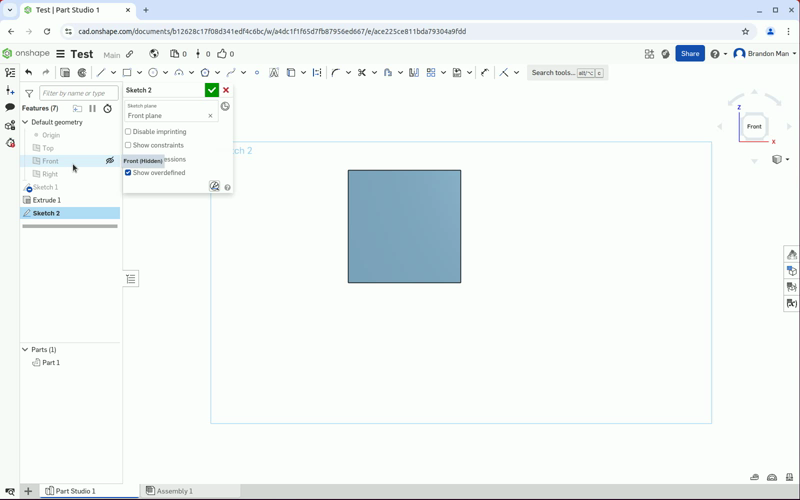
mouse_move(73, 352)
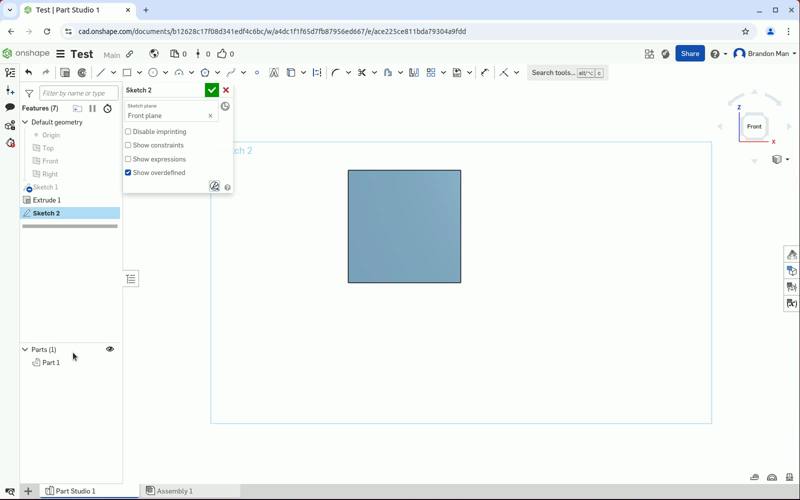
key(y)
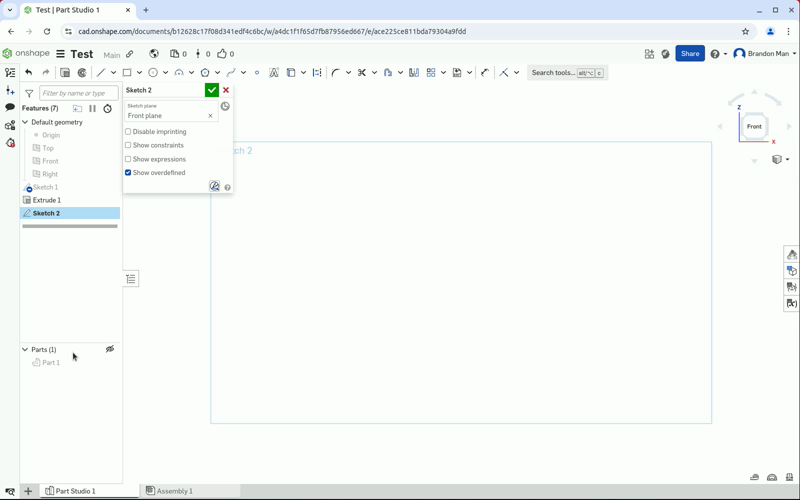
key(l)
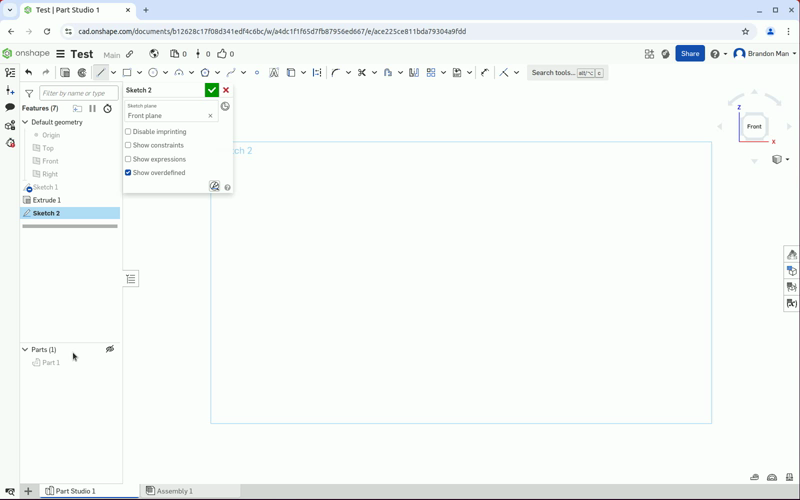
key_down(shift)
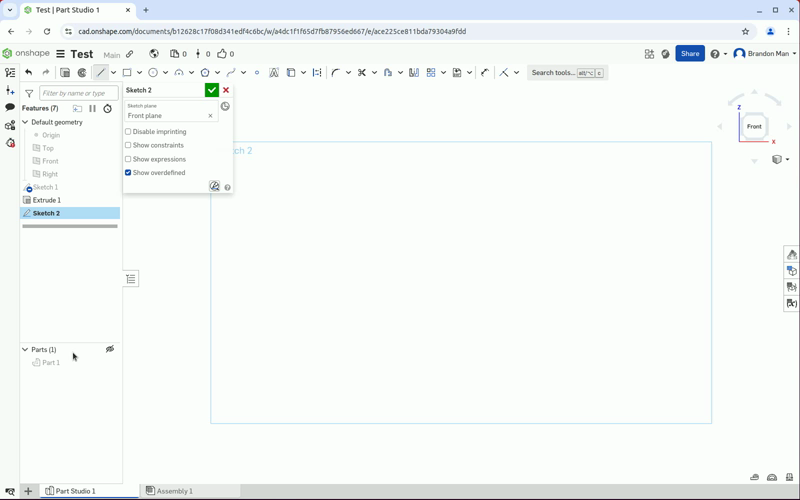
mouse_move(404, 282)
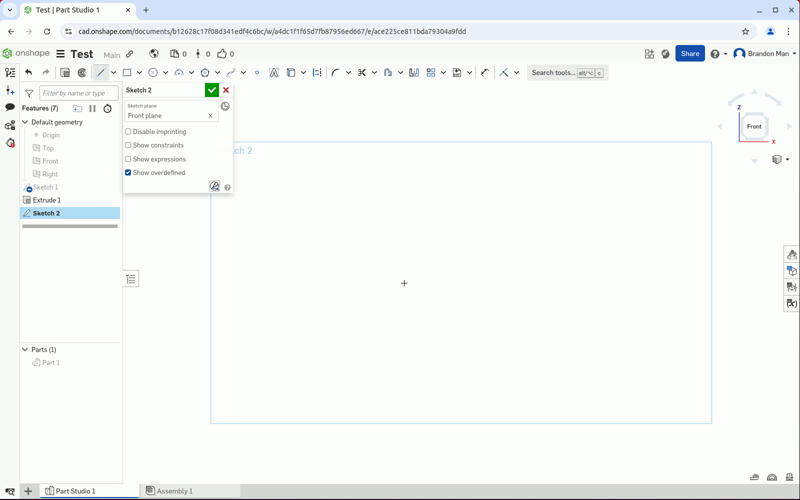
click(404, 282)
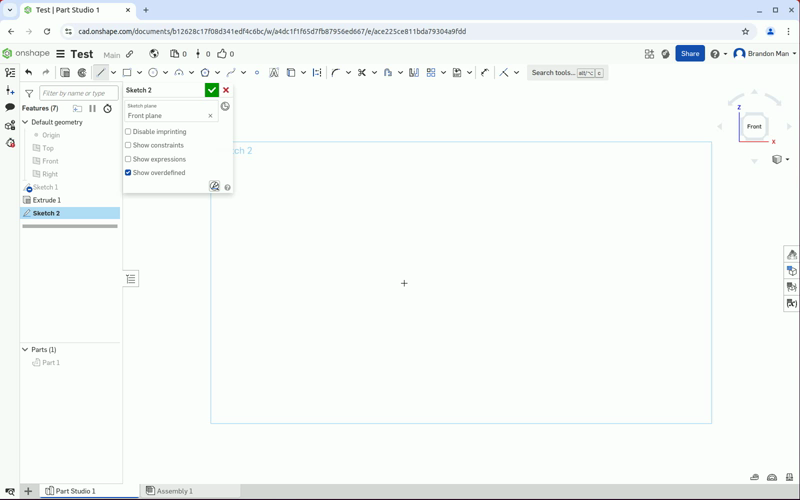
key_up(shift)
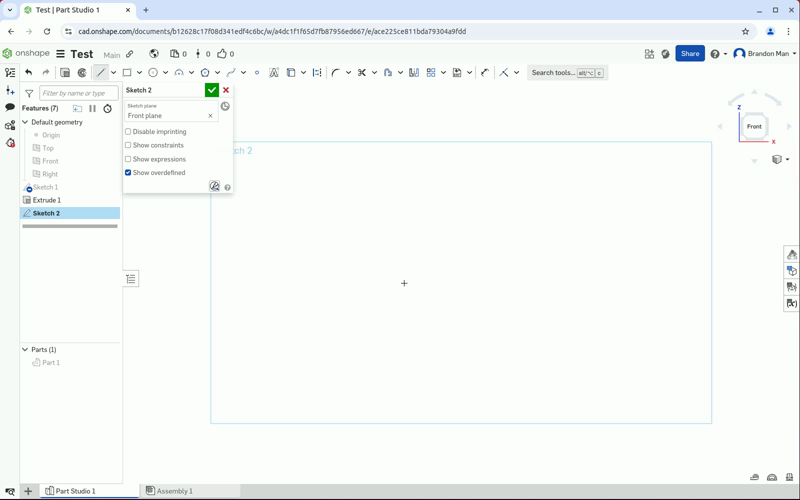
key_down(shift)
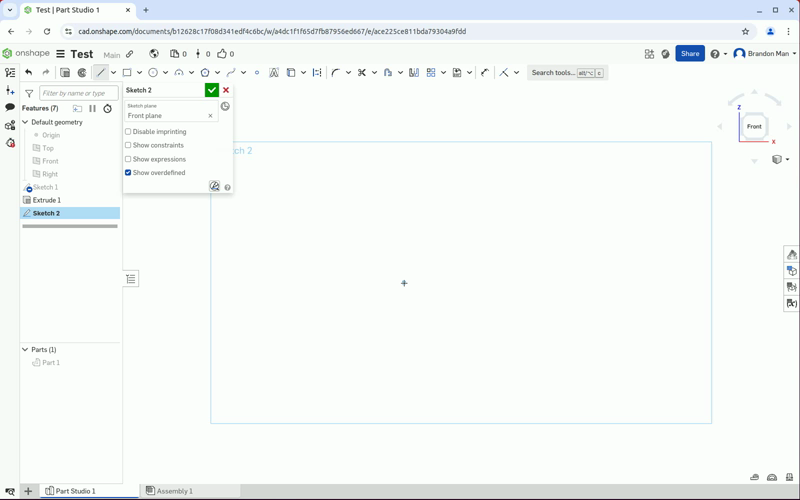
mouse_move(434, 282)
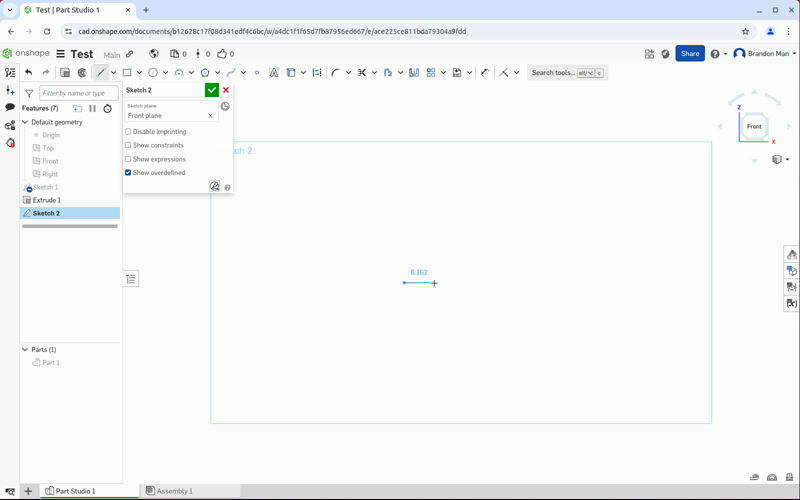
mouse_move(461, 282)
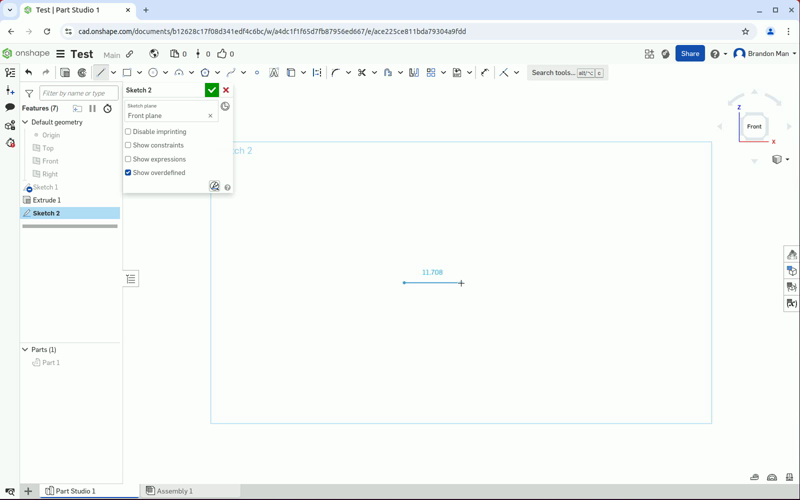
click(461, 282)
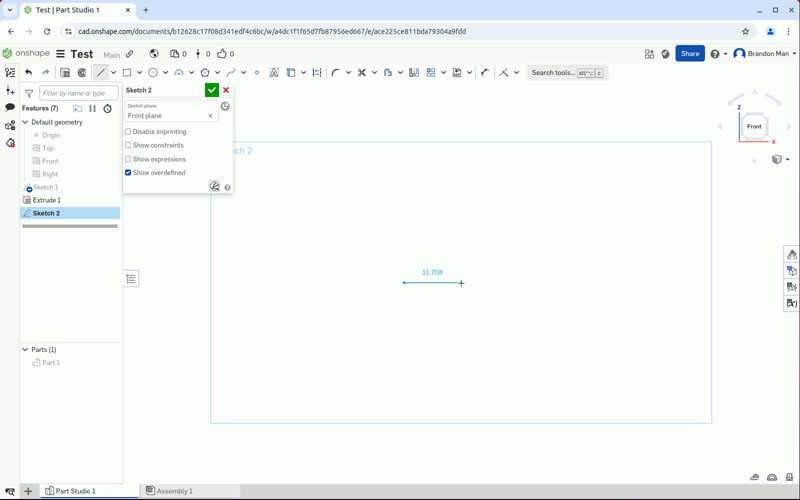
key_up(shift)
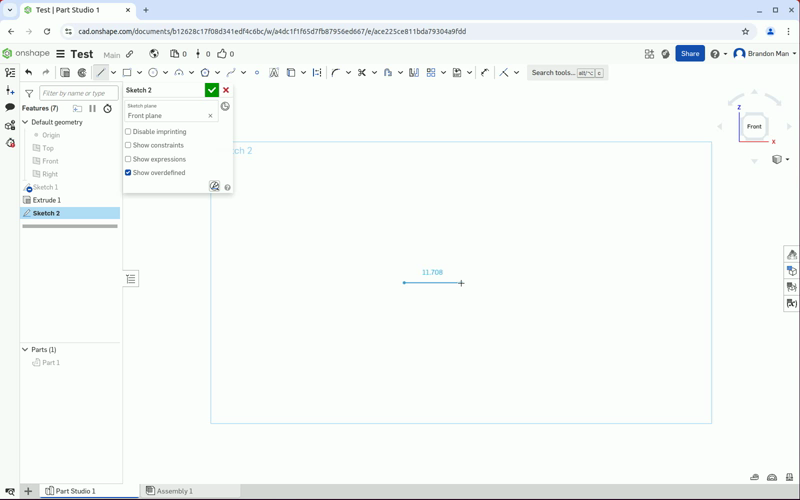
key_down(shift)
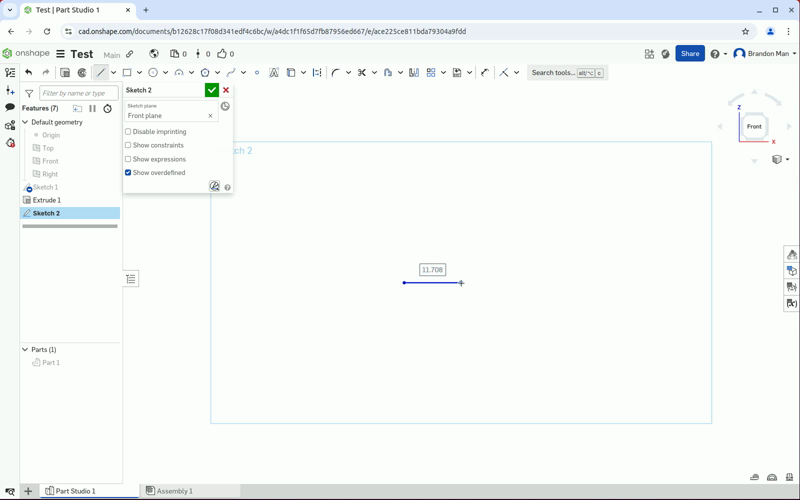
mouse_move(491, 282)
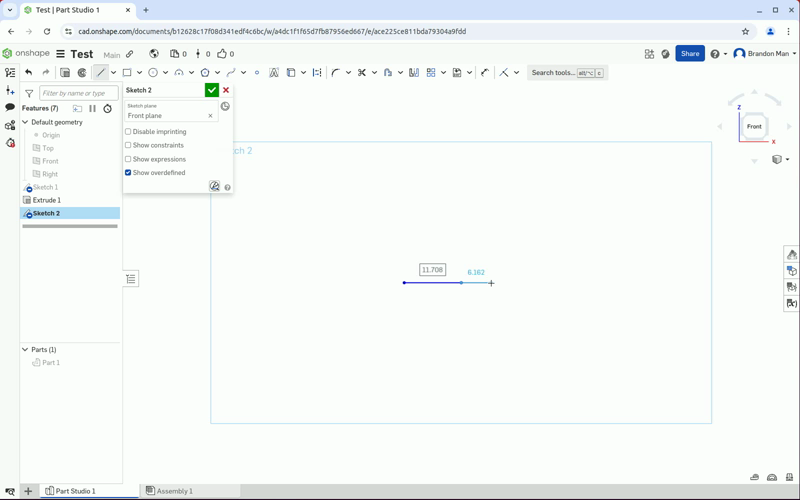
mouse_move(461, 226)
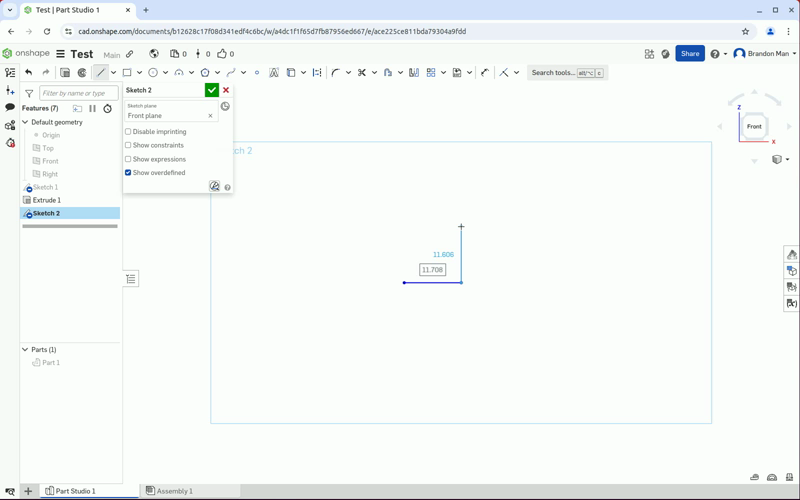
click(461, 226)
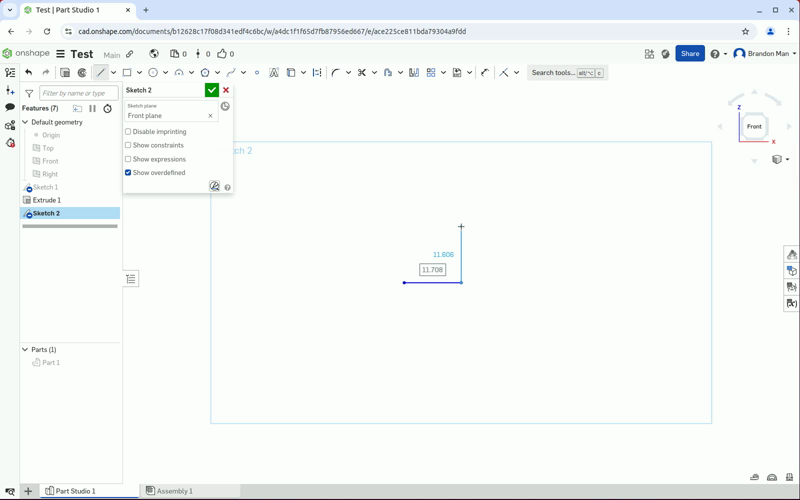
key_up(shift)
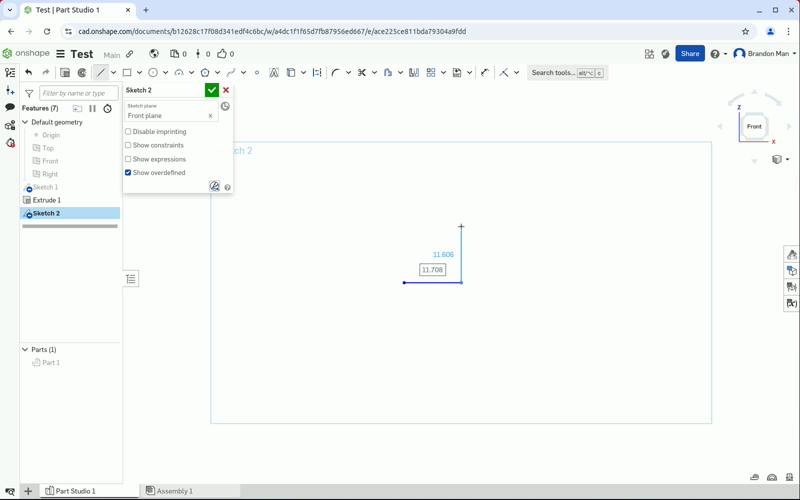
key_down(shift)
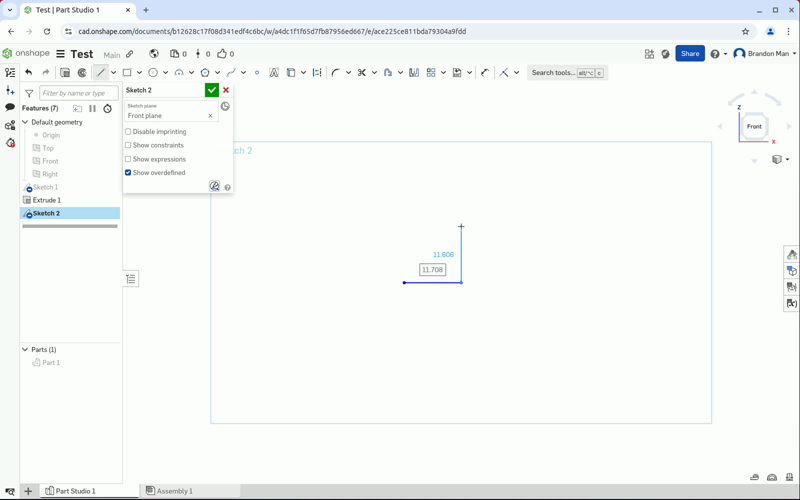
mouse_move(491, 226)
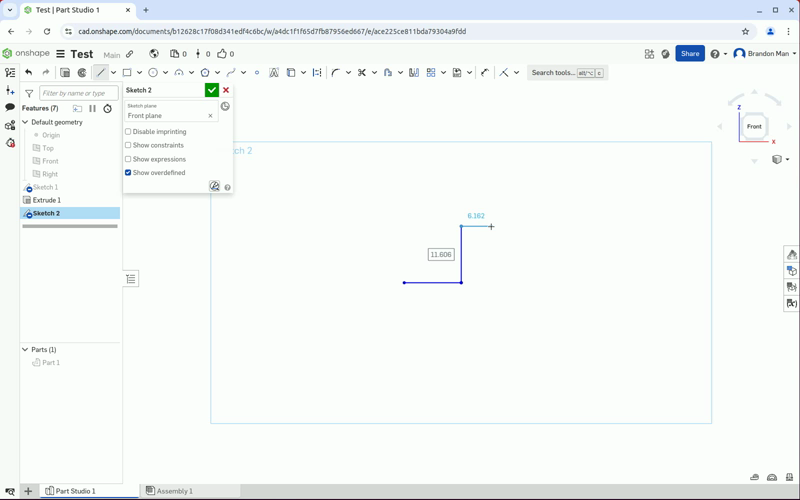
mouse_move(404, 226)
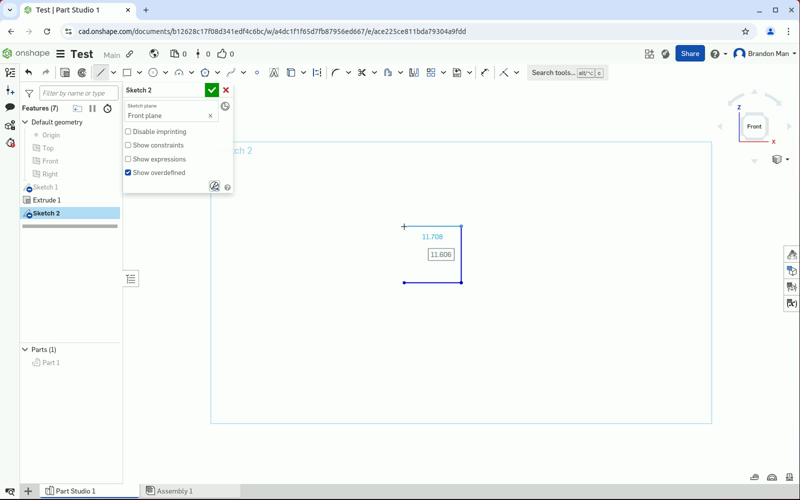
click(404, 226)
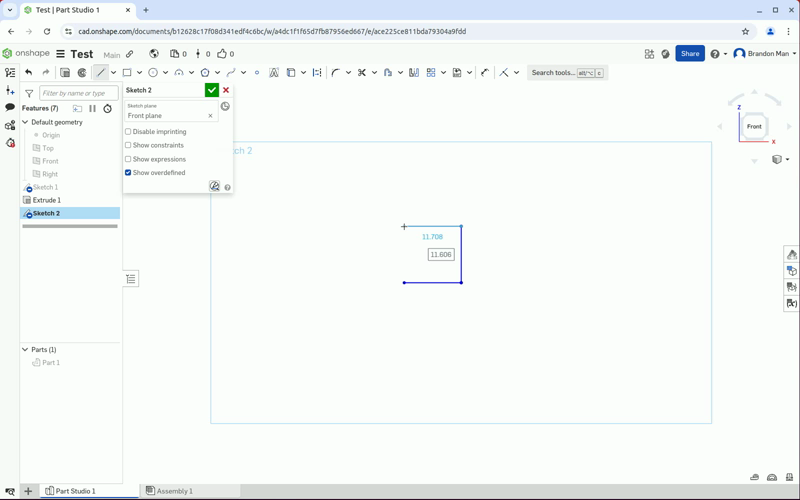
key_up(shift)
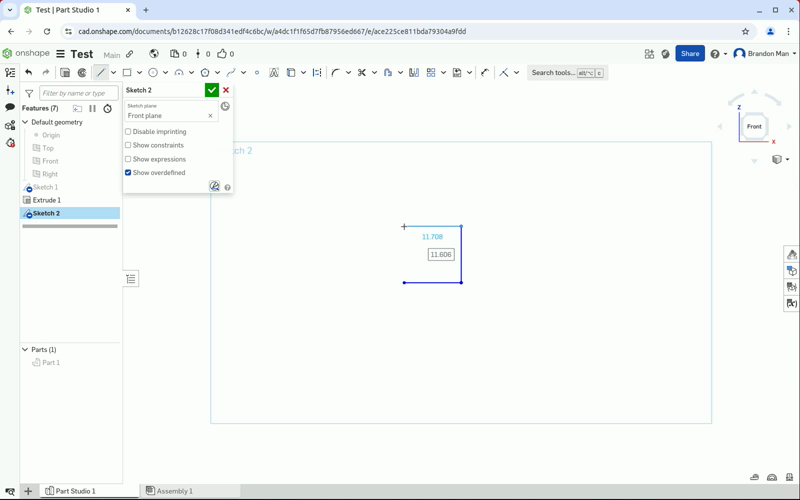
mouse_move(434, 226)
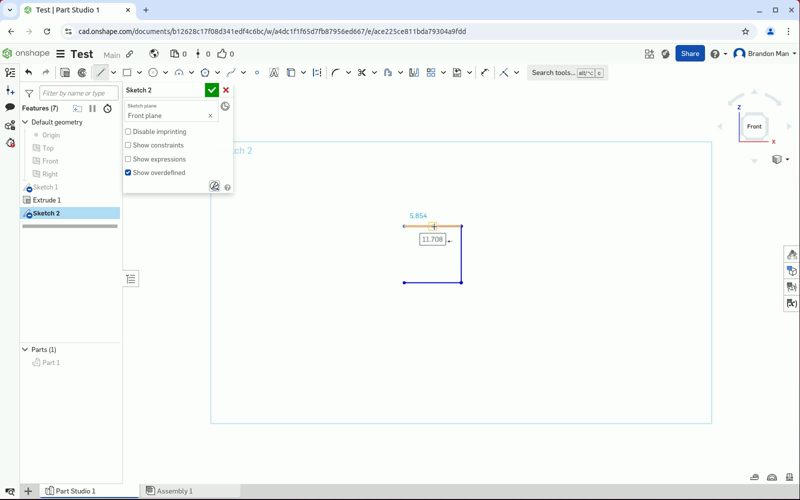
key_down(shift)
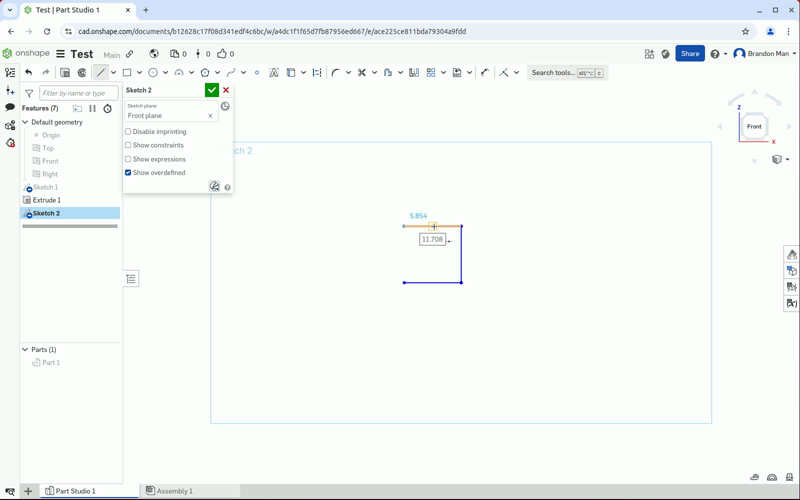
mouse_move(404, 282)
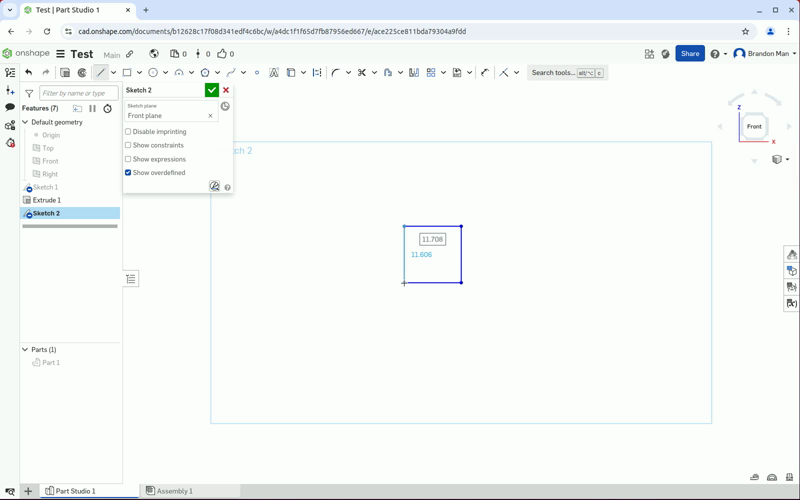
key_up(shift)
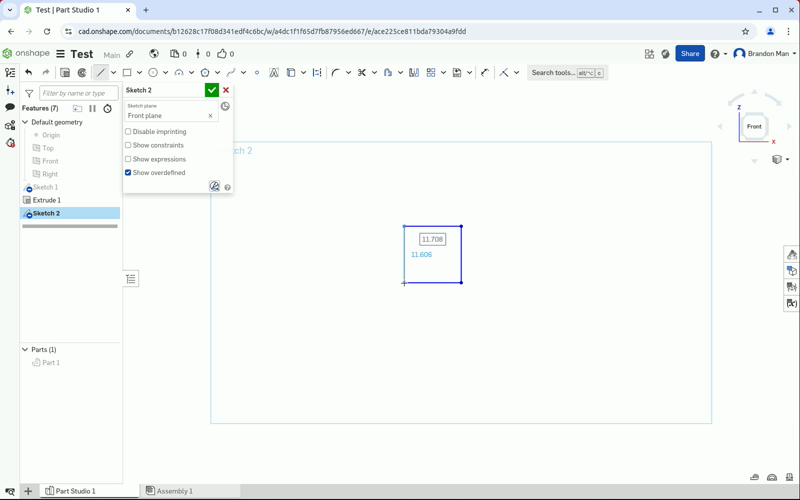
click(404, 282)
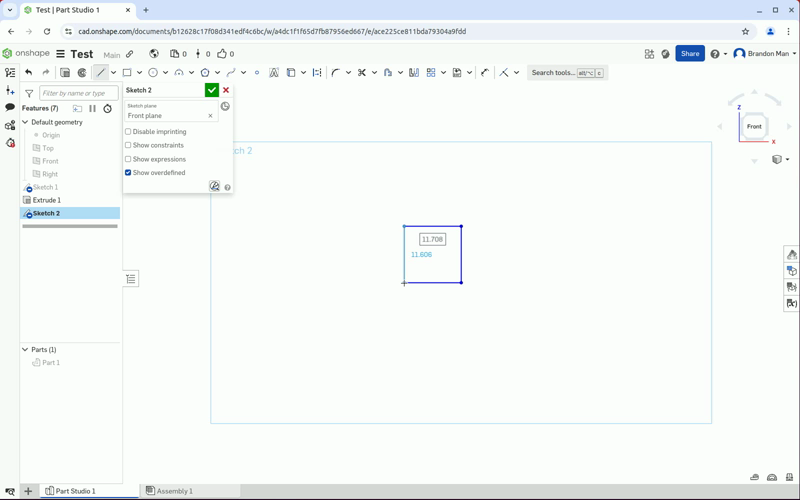
key(esc)
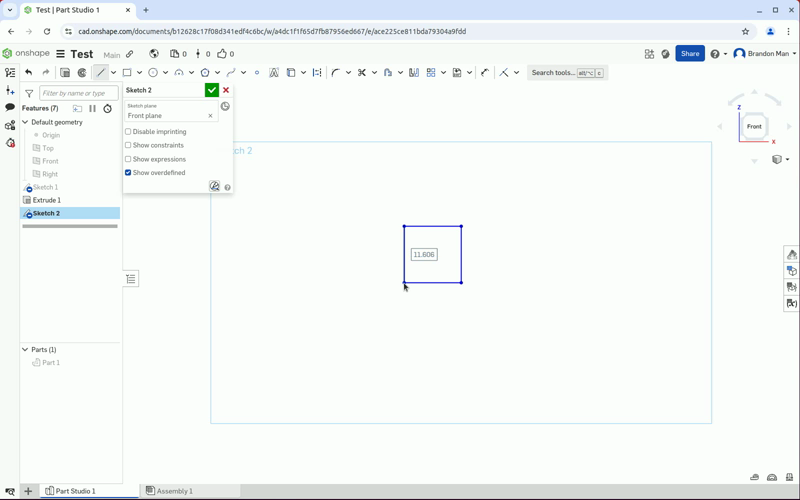
mouse_move(449, 240)
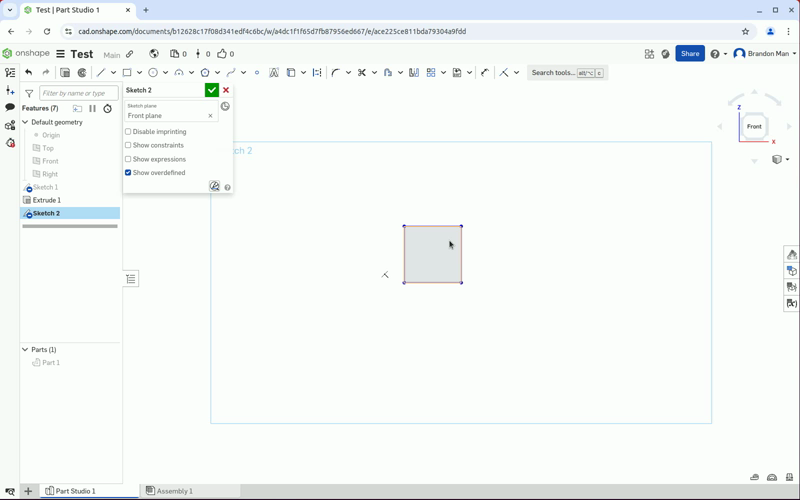
click(449, 240)
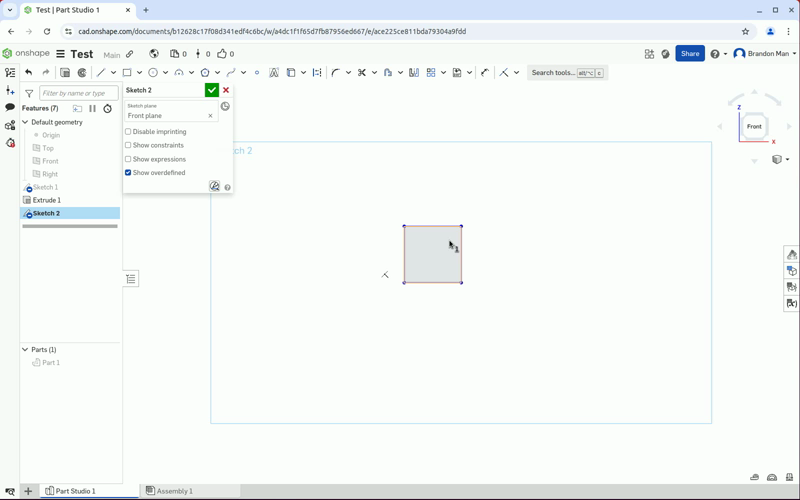
mouse_move(73, 352)
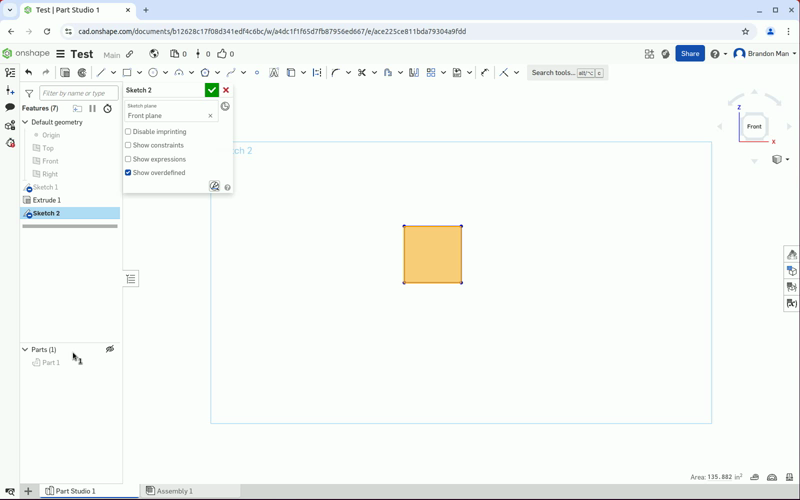
key(shift+y)
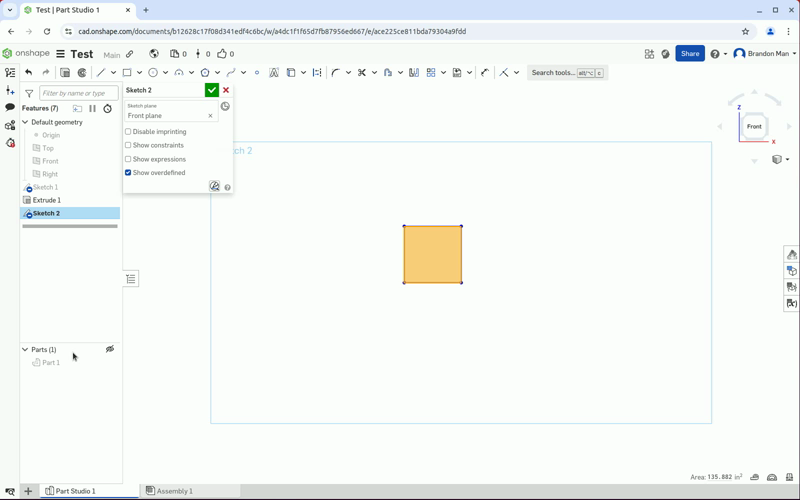
key(shift+e)
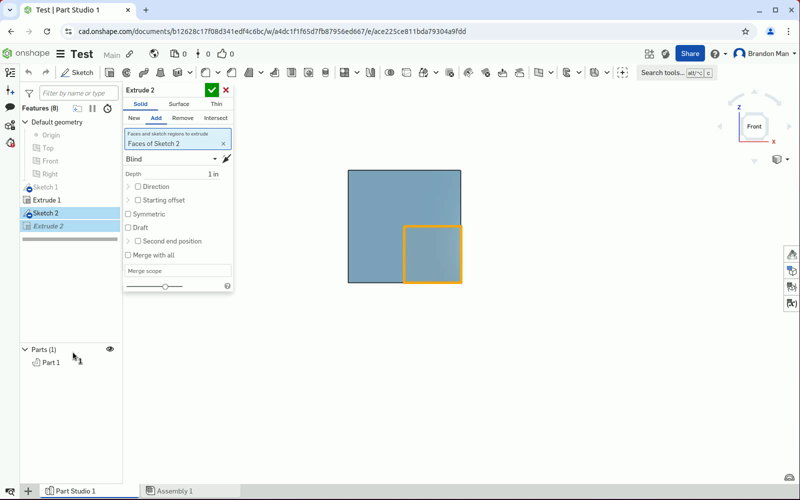
mouse_move(143, 106)
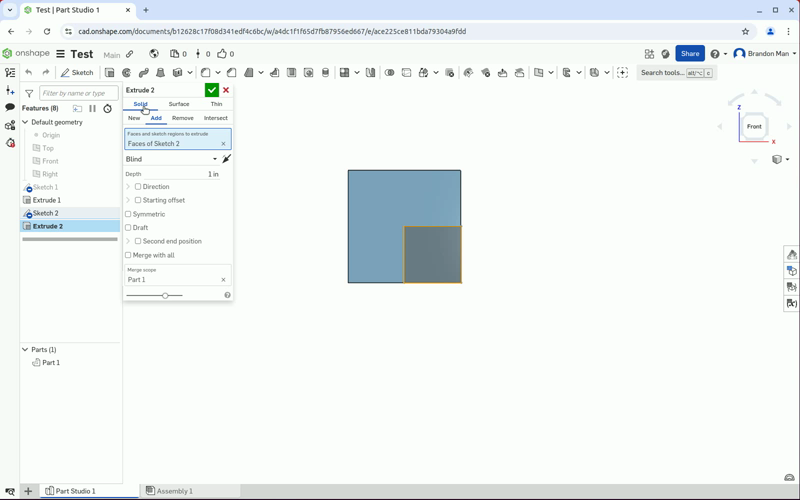
click(143, 106)
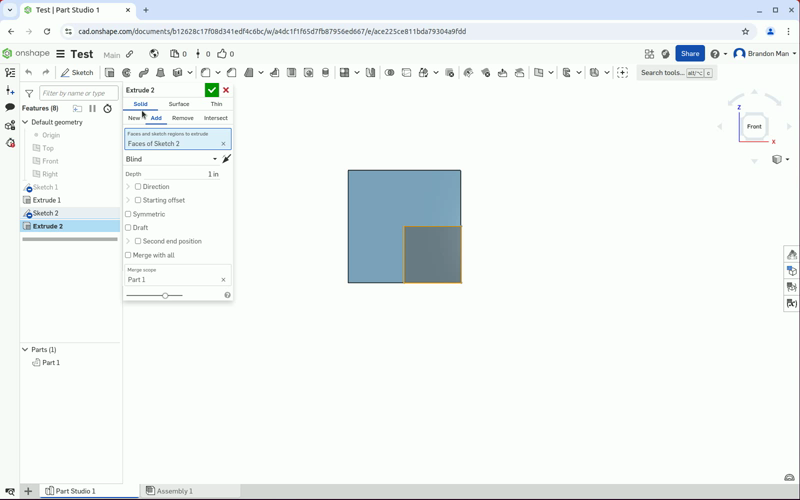
mouse_move(137, 120)
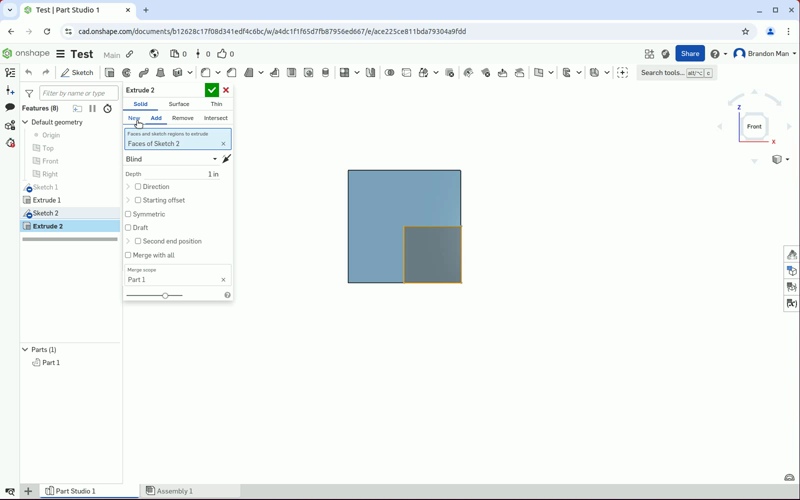
click(137, 120)
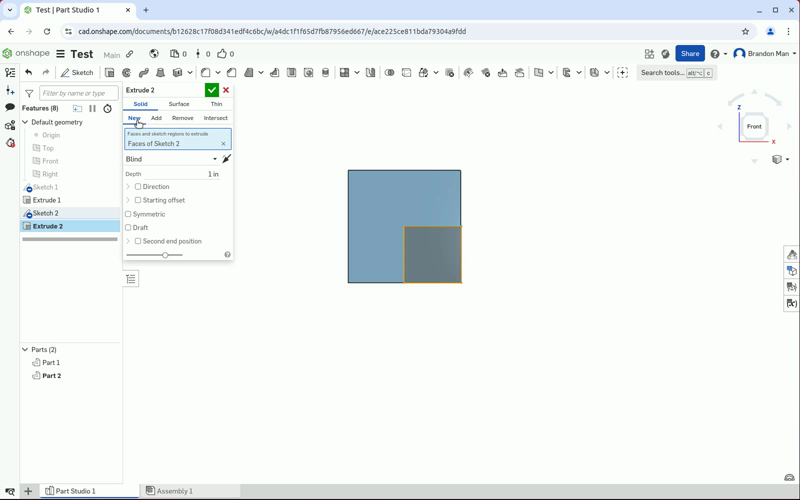
key(tab, 4)
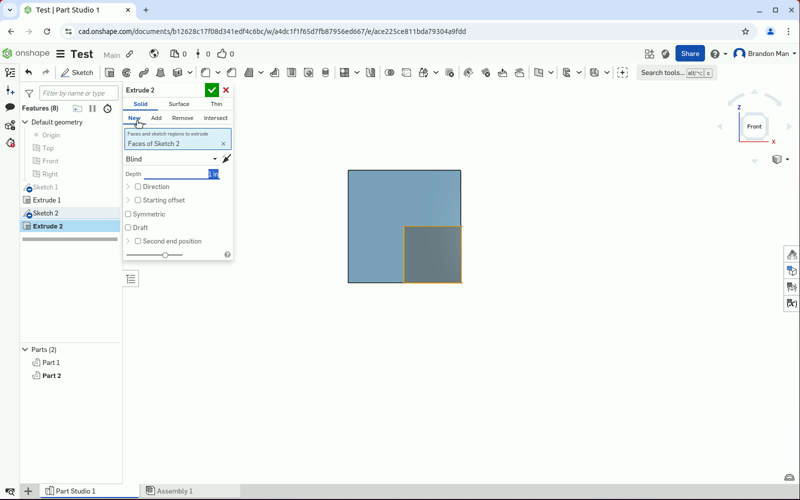
text(-11.554)
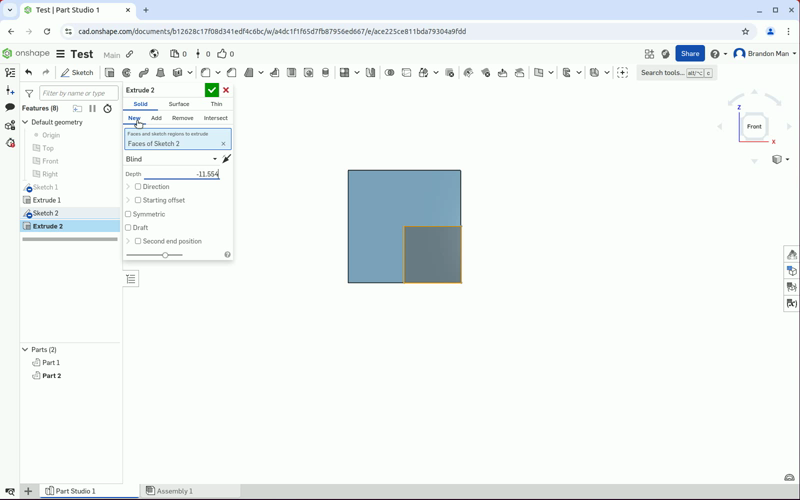
key(enter)
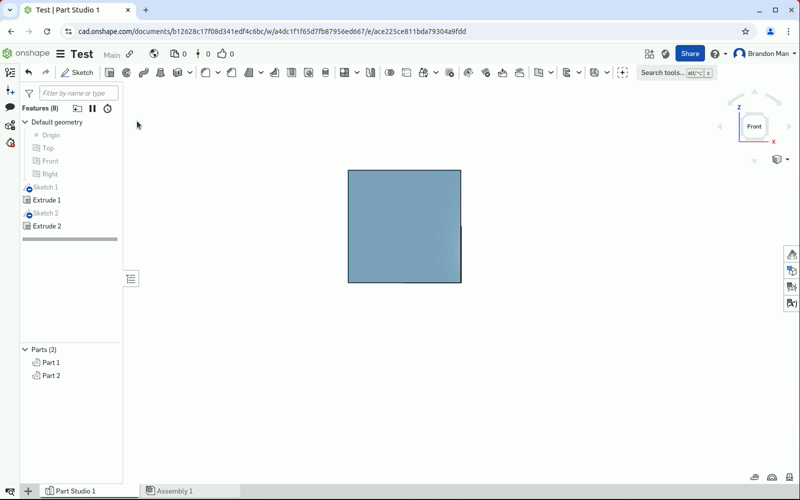
key(shift+h)
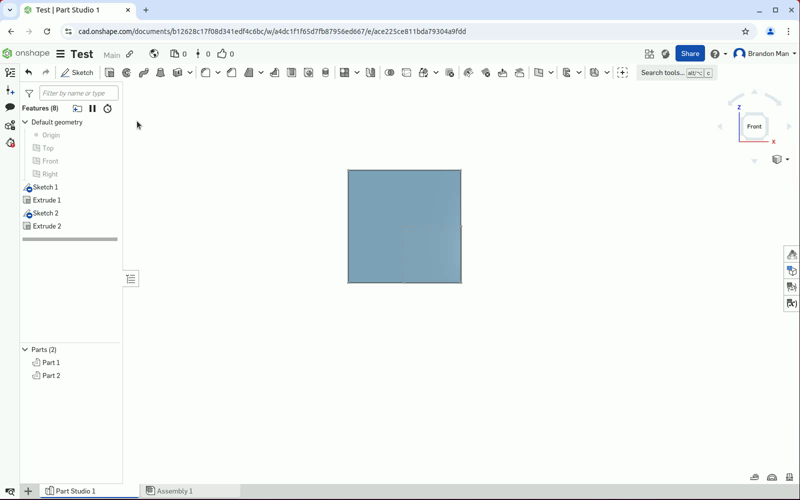
key(shift+h)
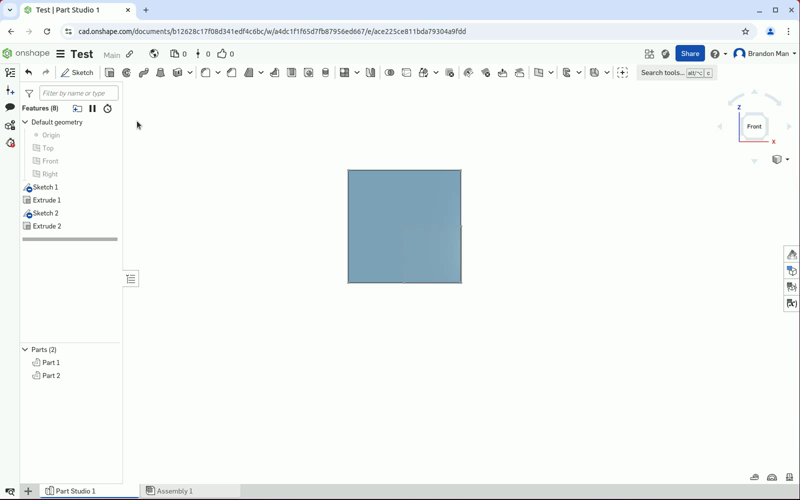
key(shift+7)
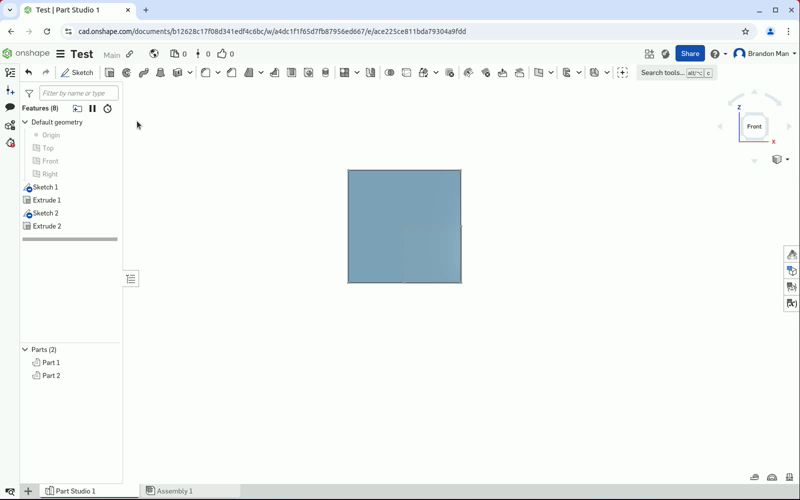
key(left, 2)
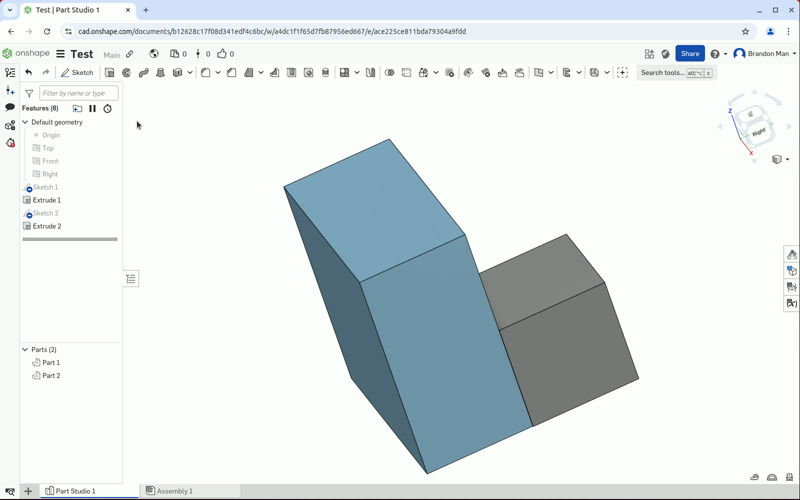
key(down, 2)
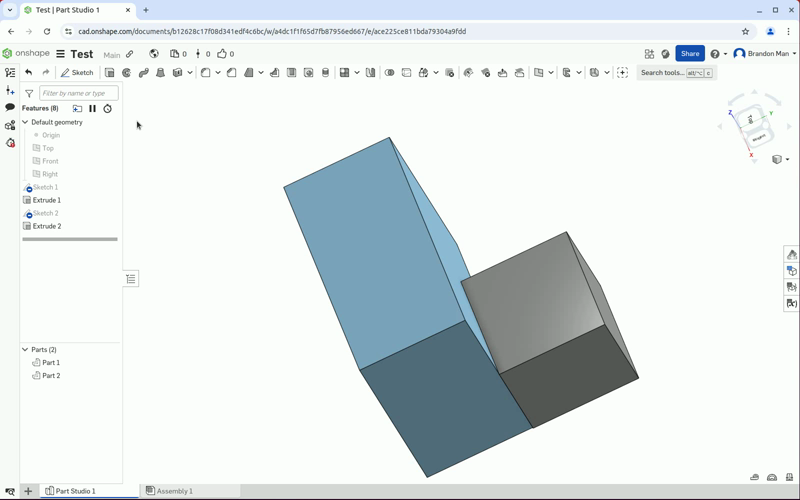
key(up, 2)
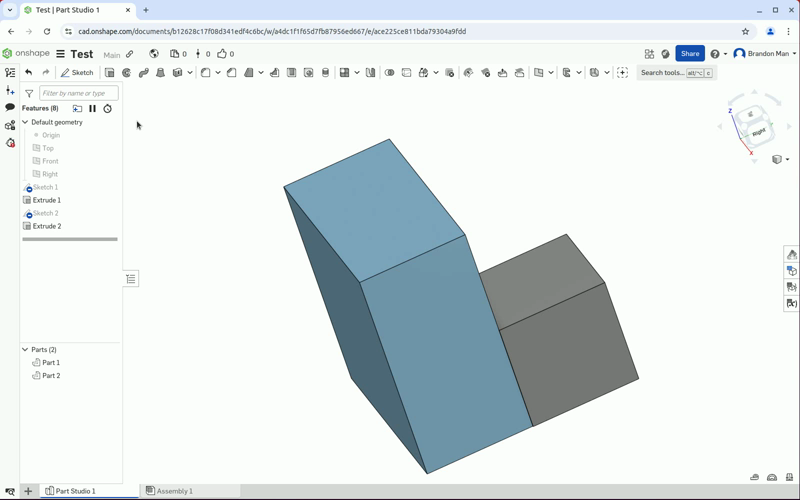
key(right, 2)
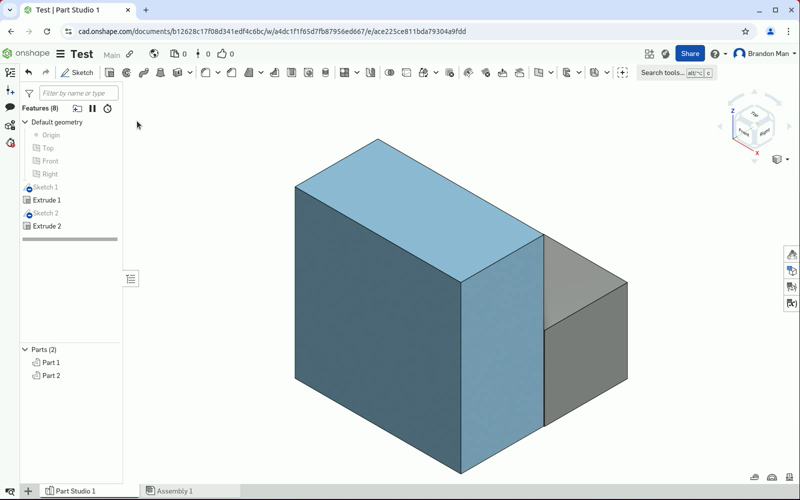
mouse_move(73, 189)
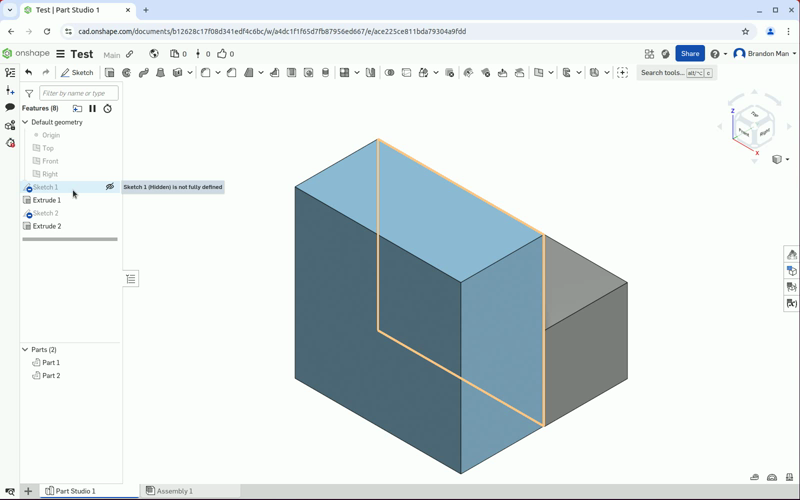
click(73, 189)